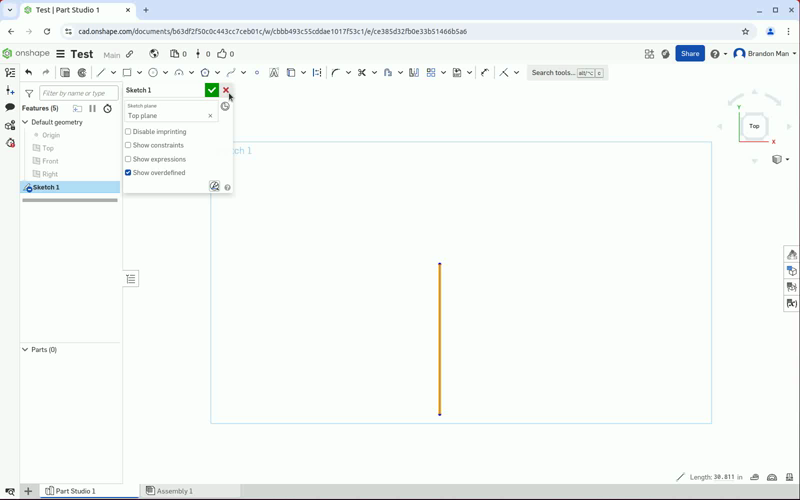
key(shift+h)
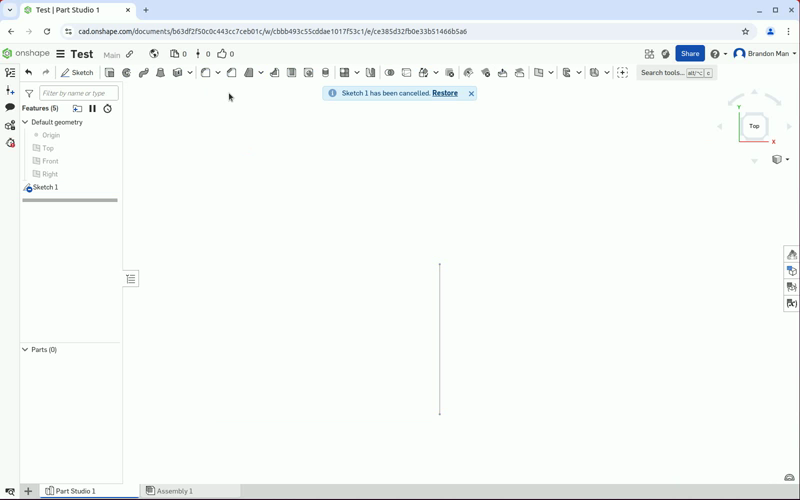
key(shift+s)
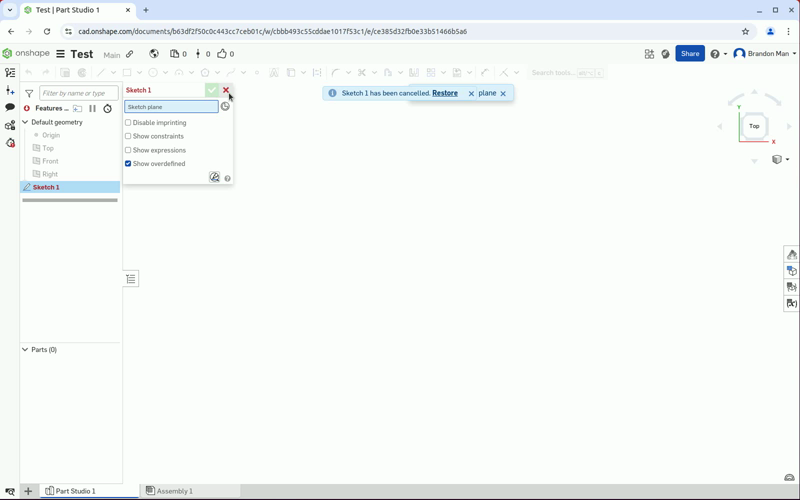
mouse_move(73, 150)
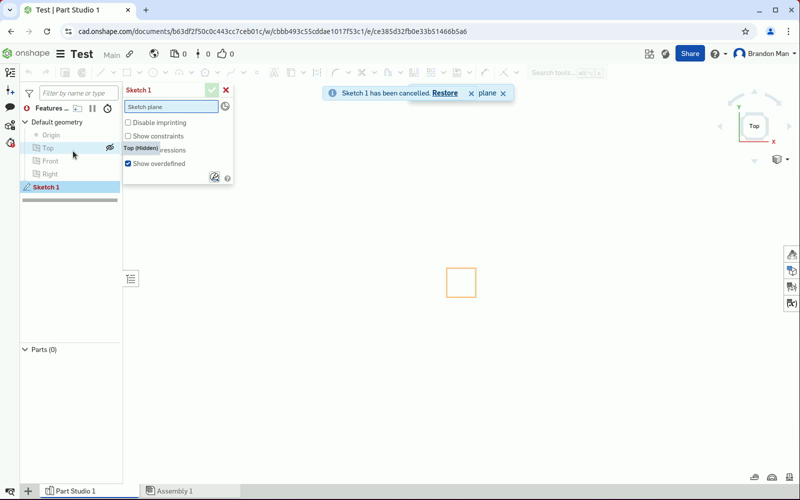
click(73, 150)
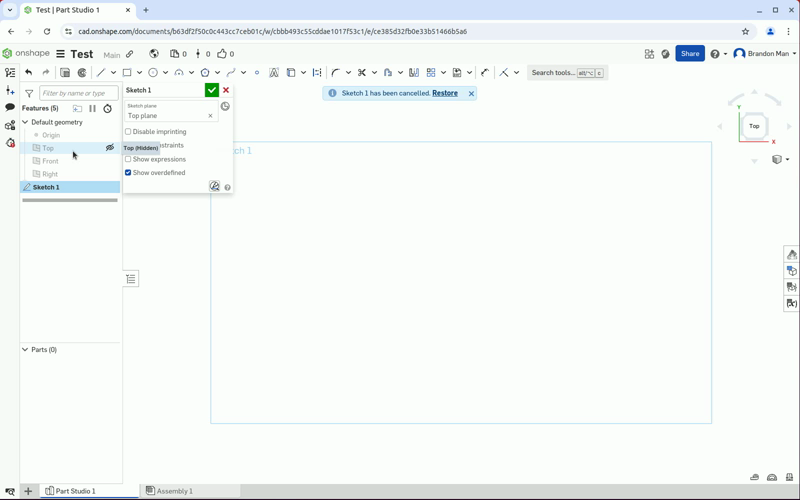
mouse_move(73, 352)
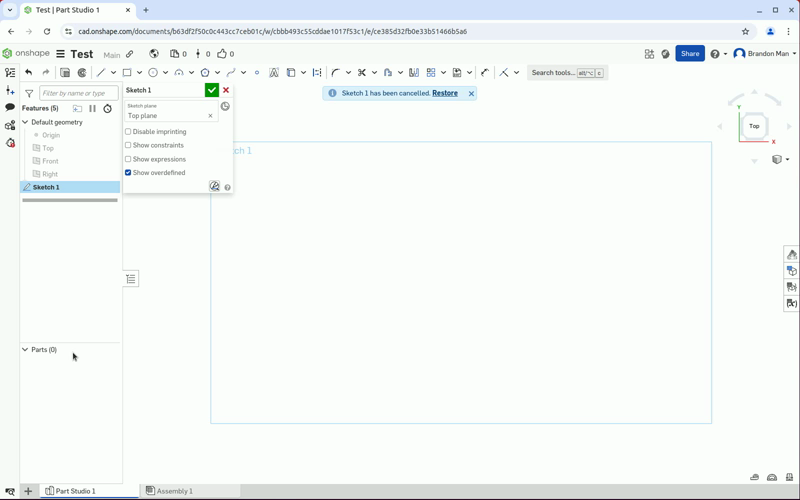
key(y)
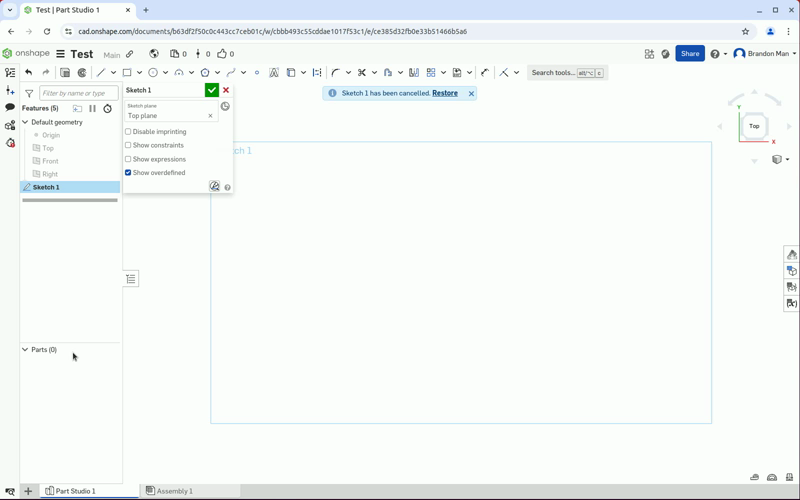
key(l)
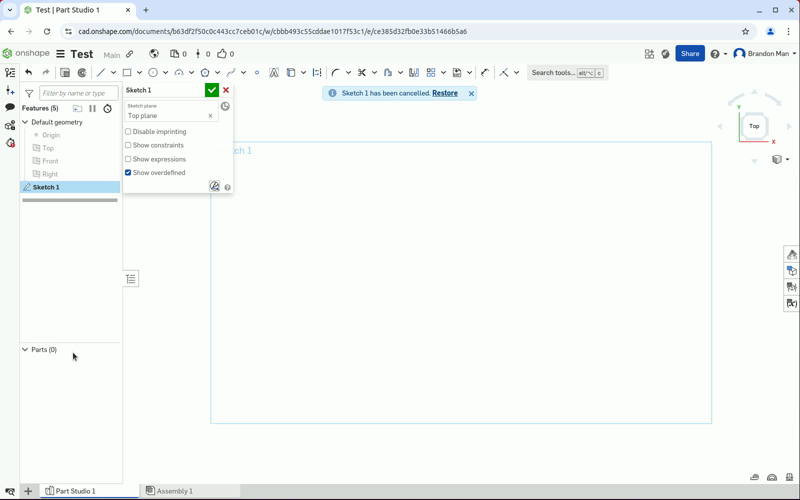
key_down(shift)
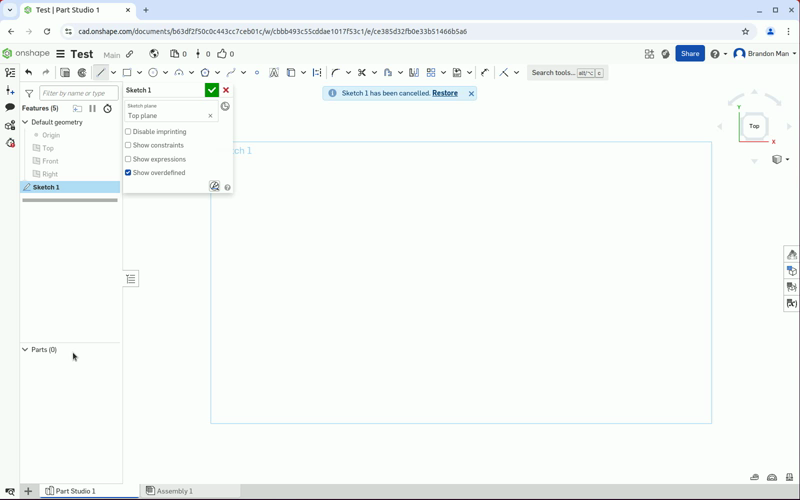
mouse_move(446, 367)
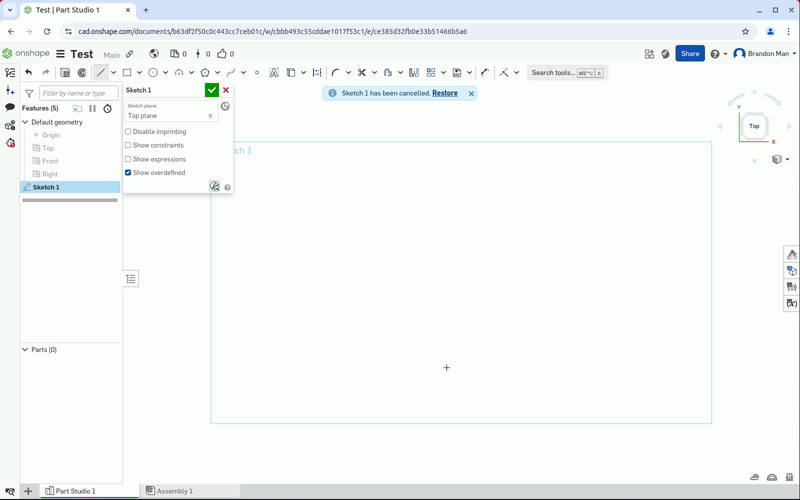
click(446, 367)
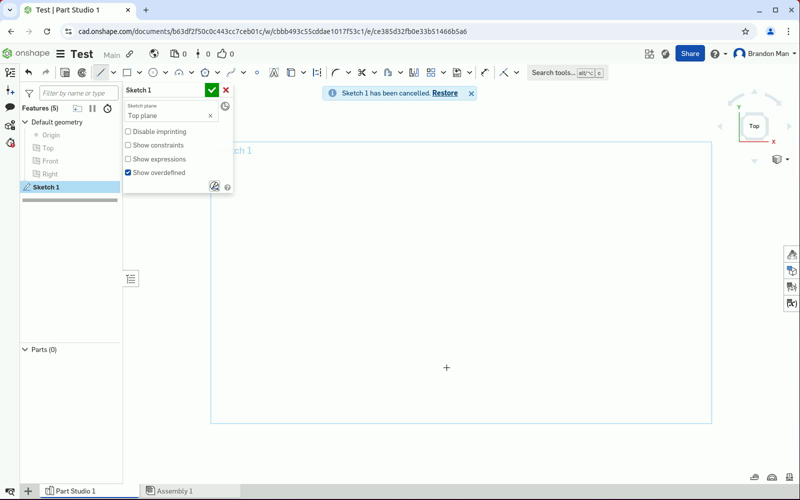
key_up(shift)
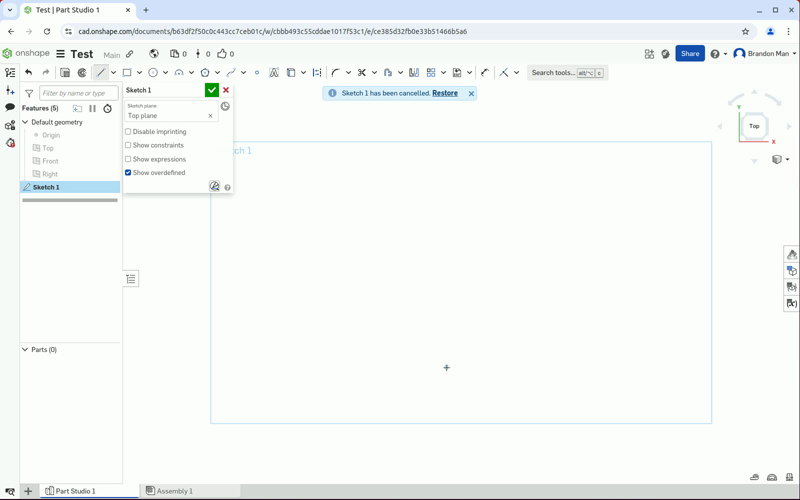
key_down(shift)
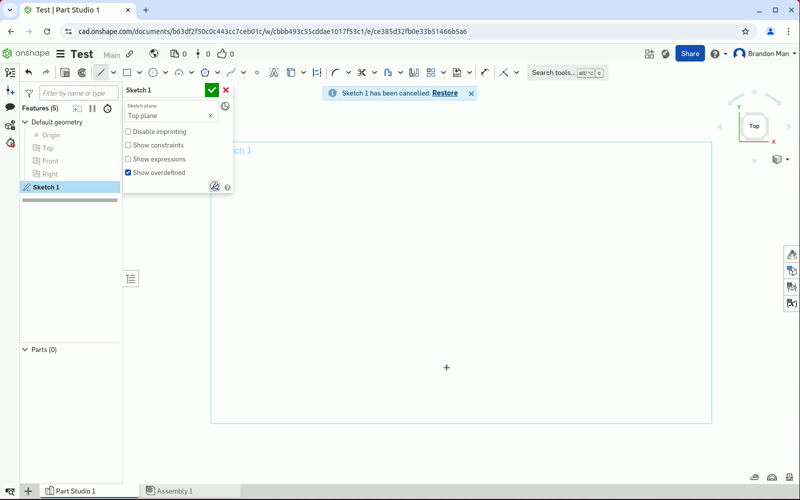
mouse_move(476, 367)
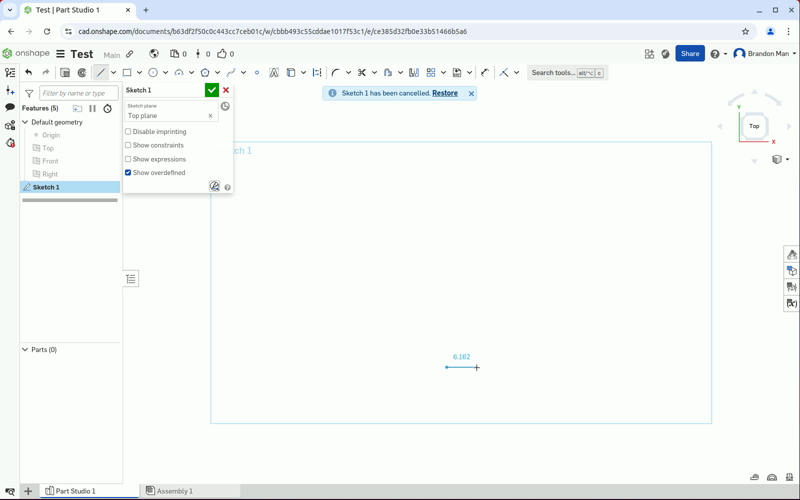
mouse_move(474, 367)
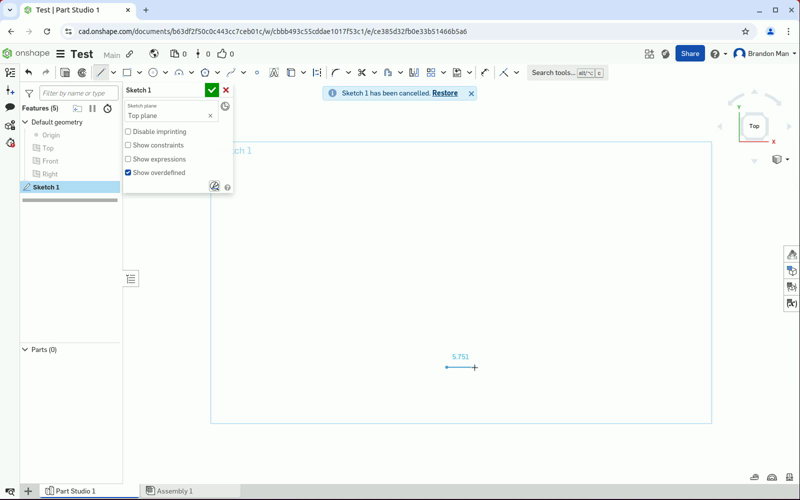
click(474, 367)
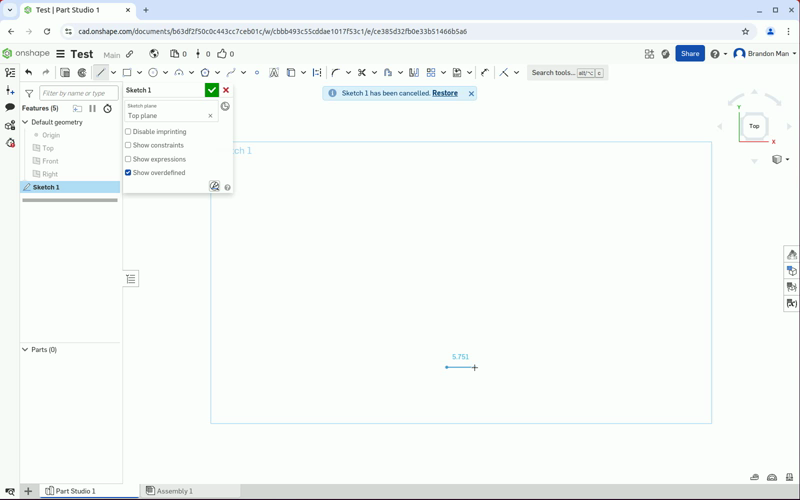
key_up(shift)
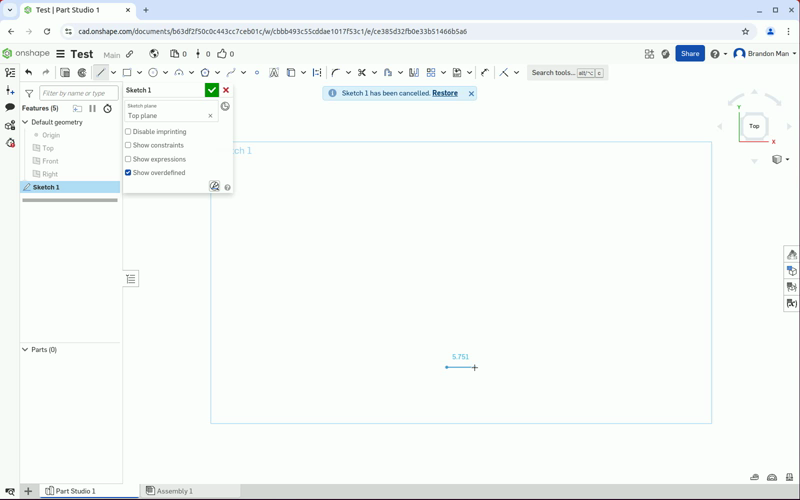
key_down(shift)
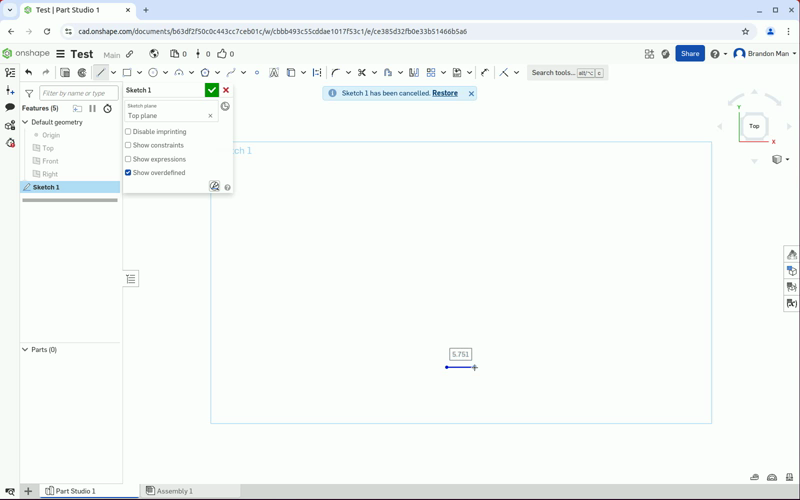
mouse_move(474, 198)
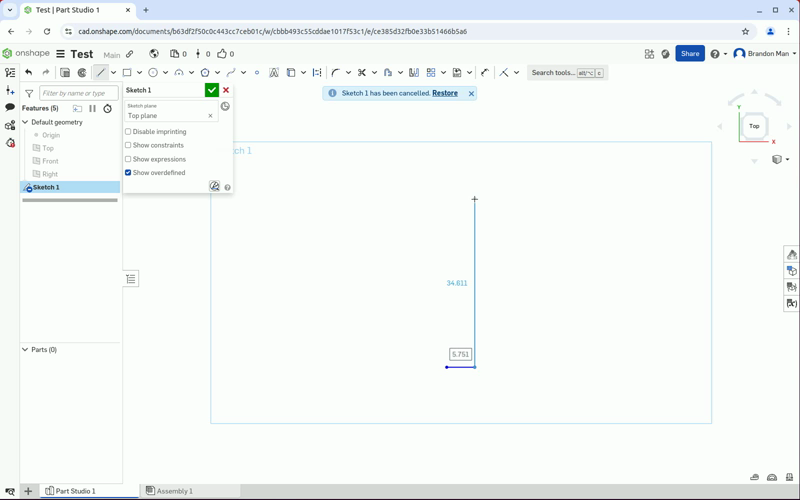
click(474, 198)
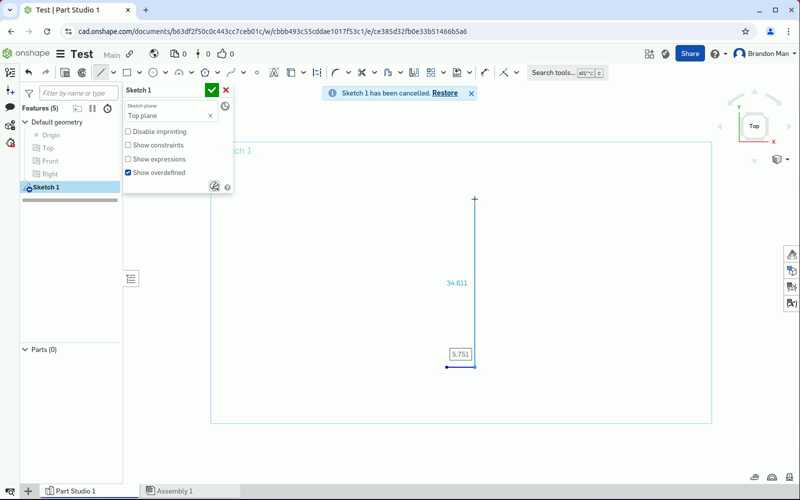
key_up(shift)
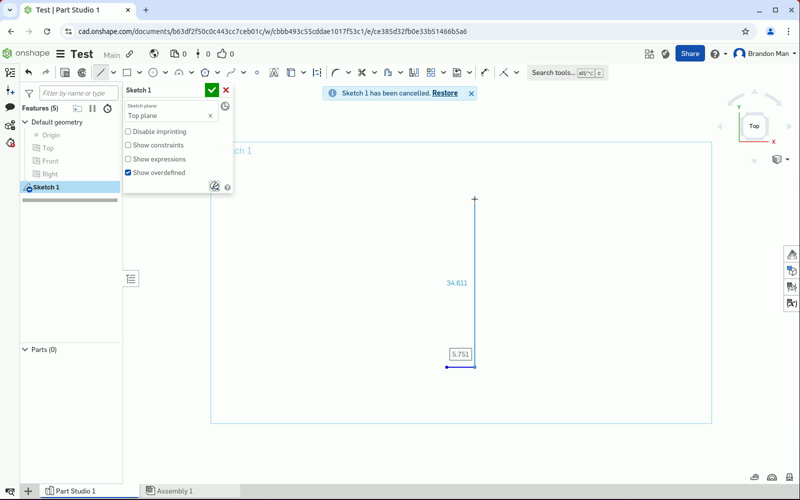
key_down(shift)
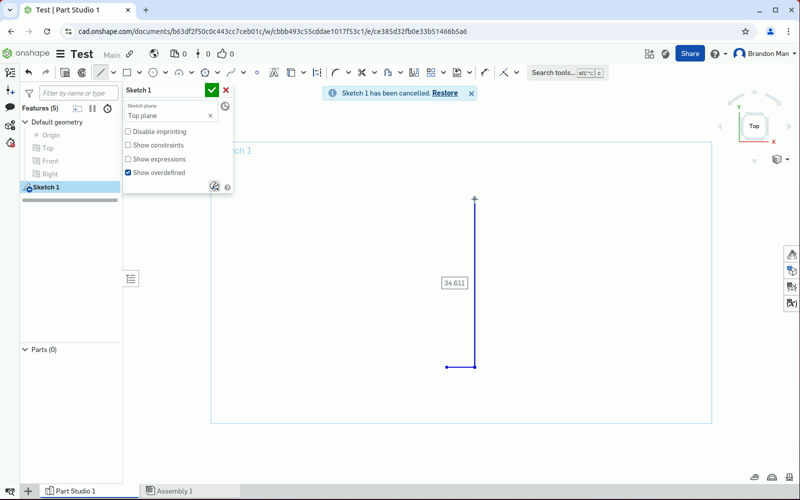
mouse_move(504, 198)
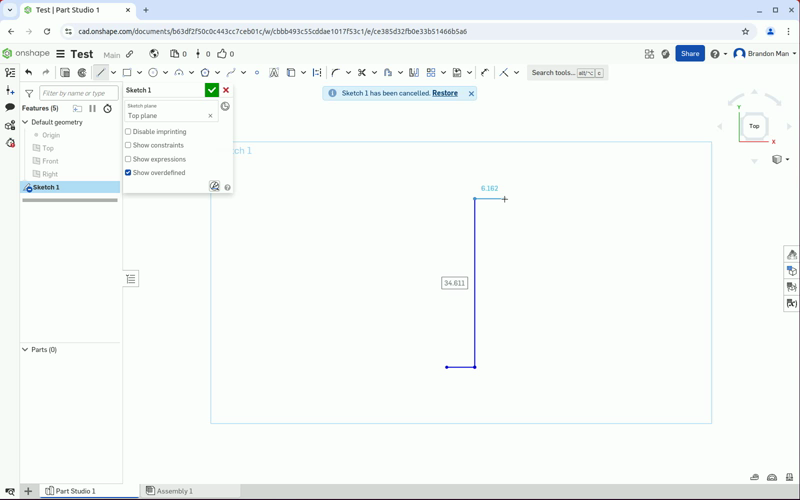
mouse_move(446, 198)
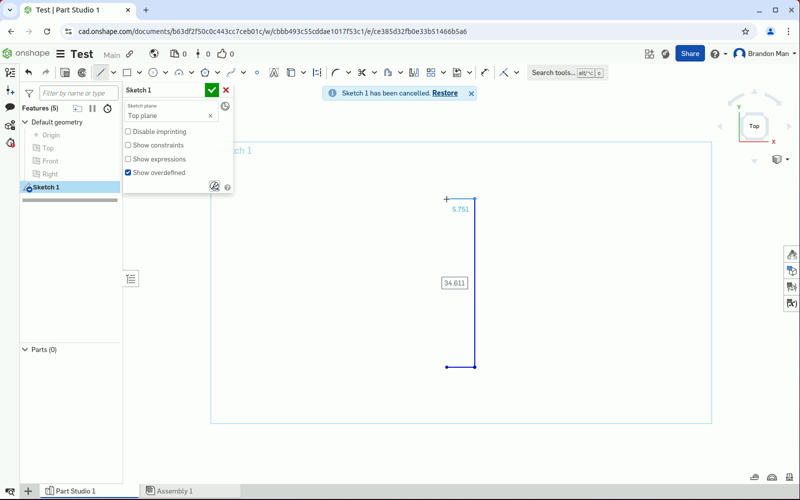
click(446, 198)
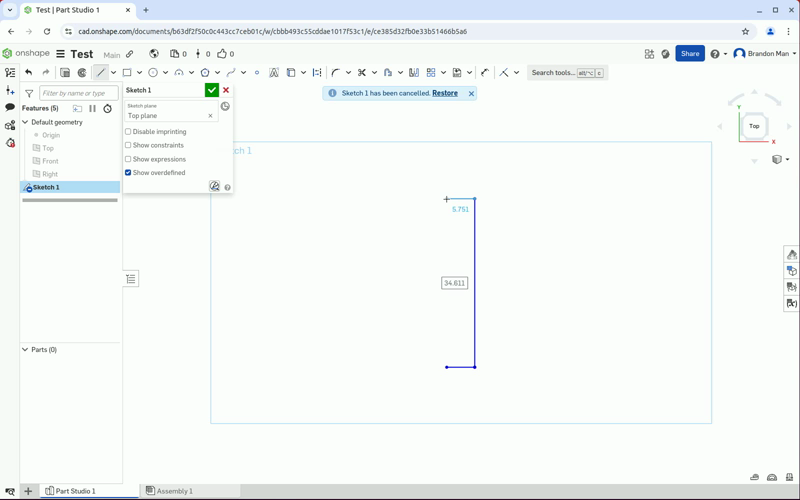
key_up(shift)
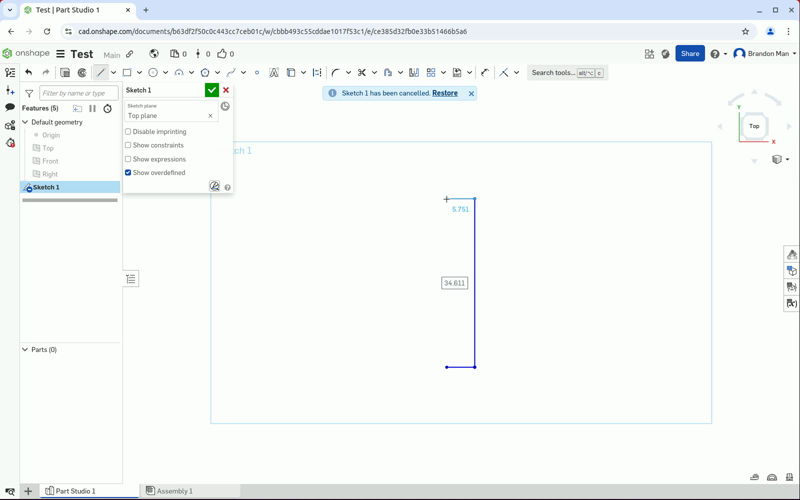
key_down(shift)
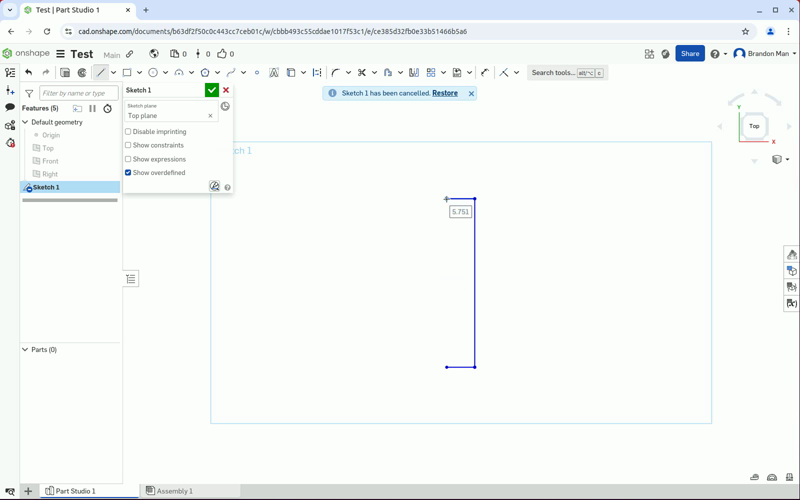
mouse_move(446, 367)
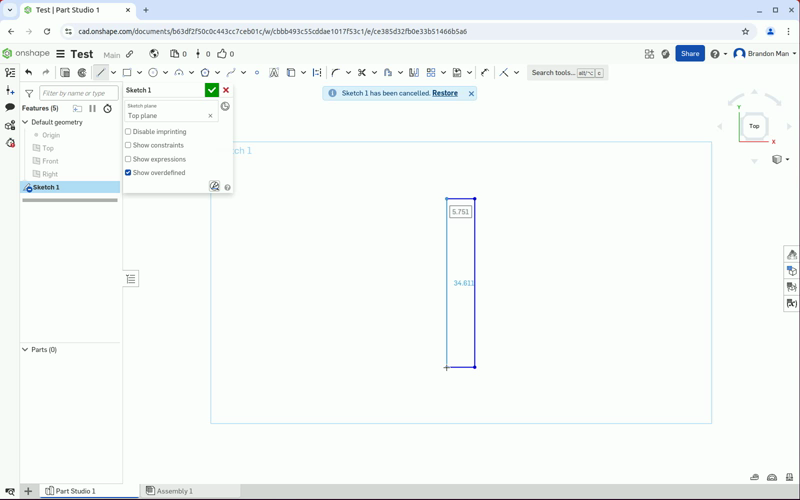
key_up(shift)
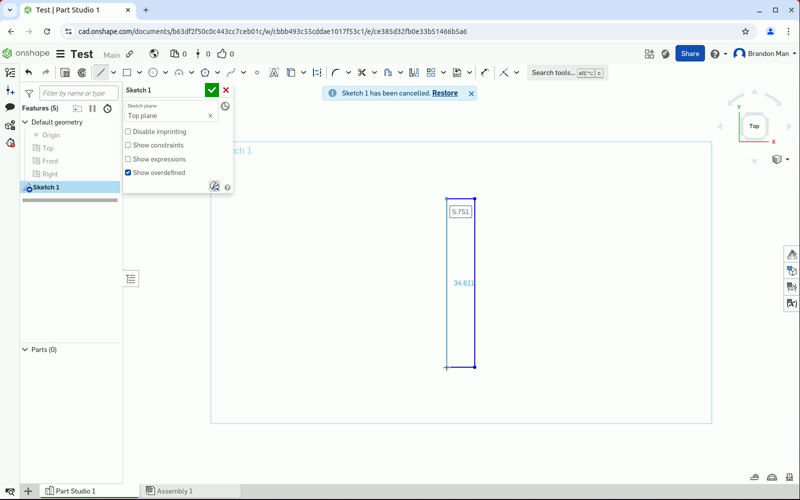
click(446, 367)
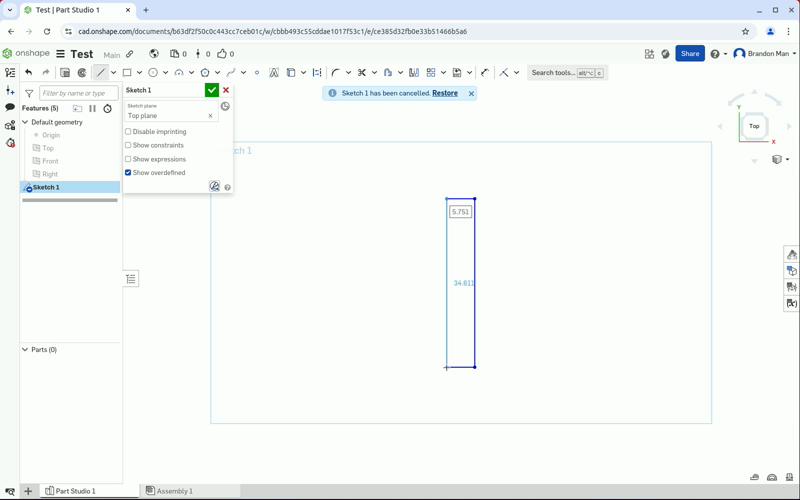
key(esc)
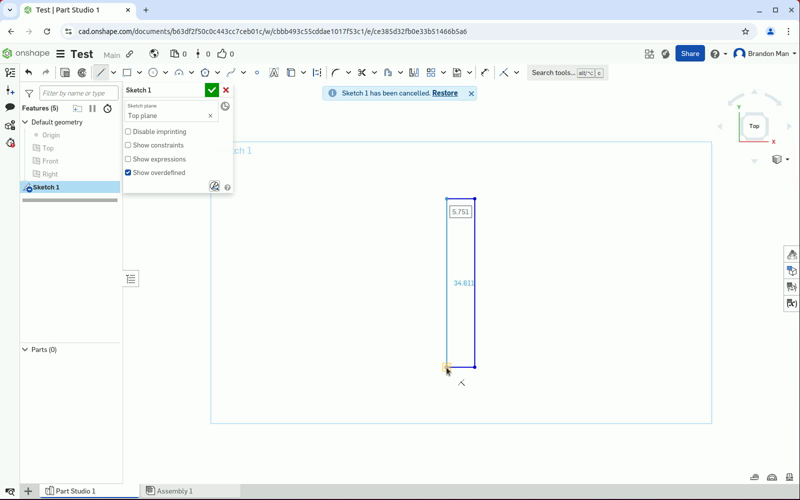
mouse_move(465, 332)
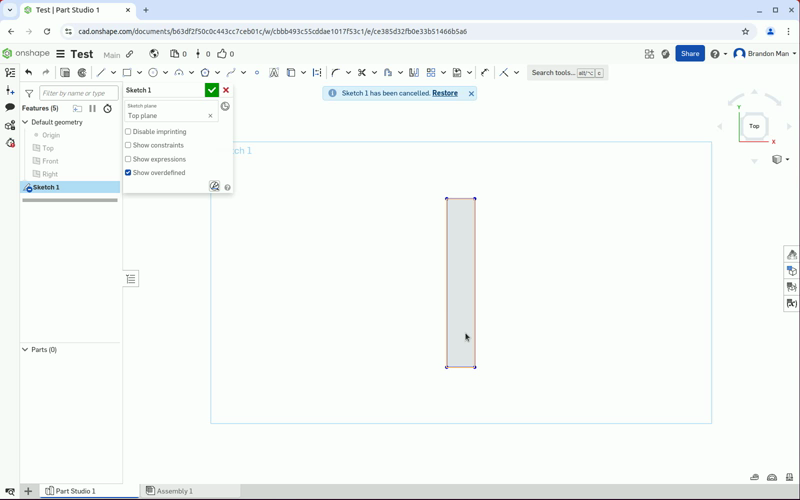
click(465, 332)
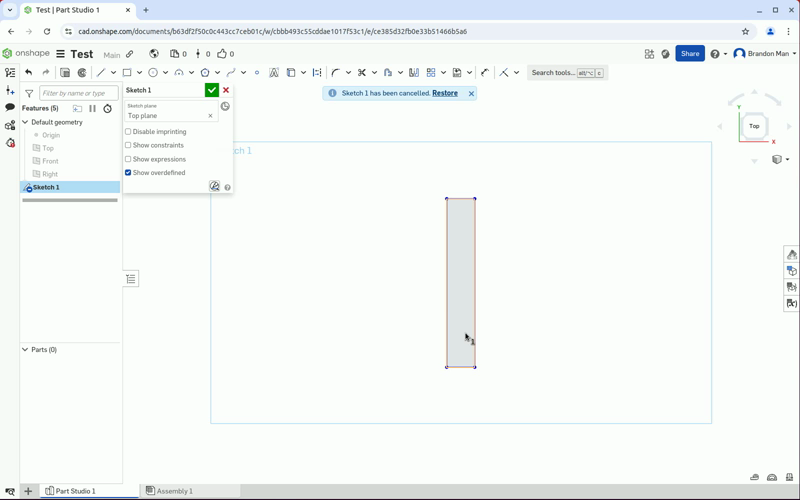
mouse_move(73, 352)
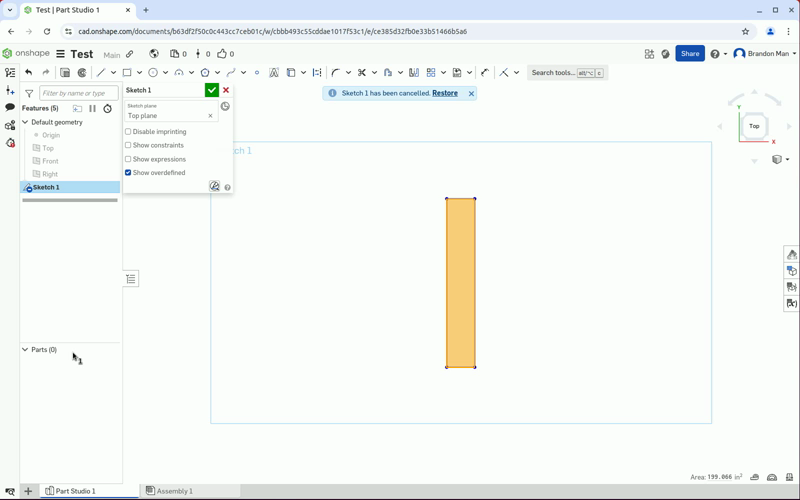
key(shift+y)
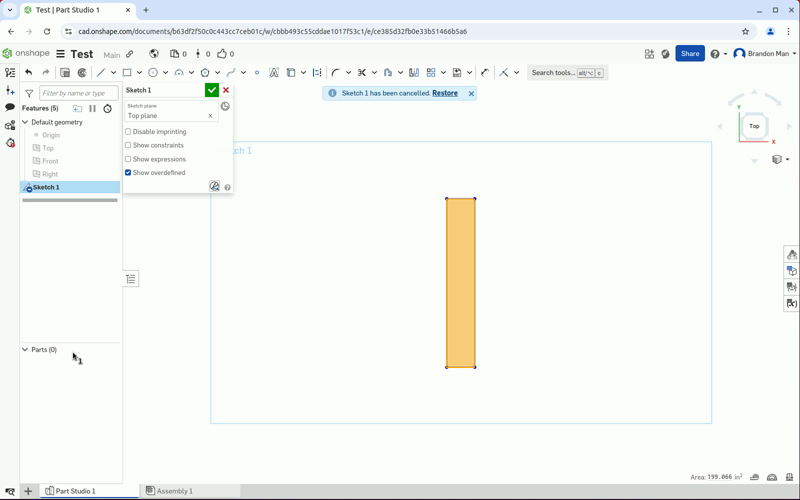
key(shift+e)
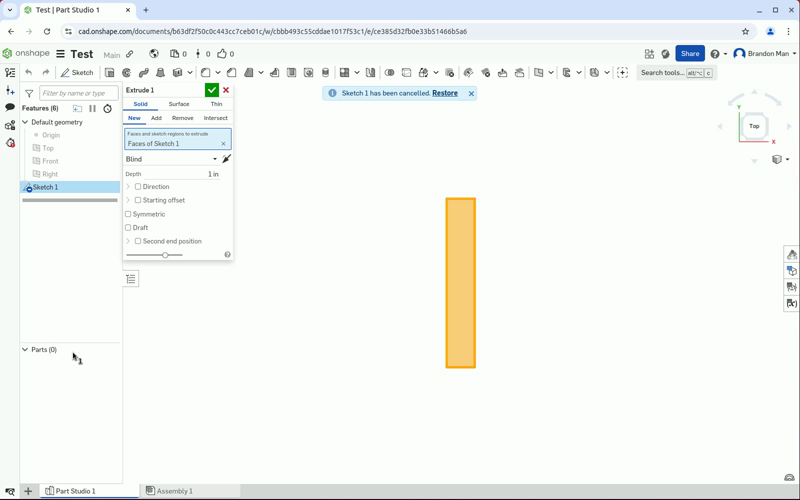
mouse_move(143, 106)
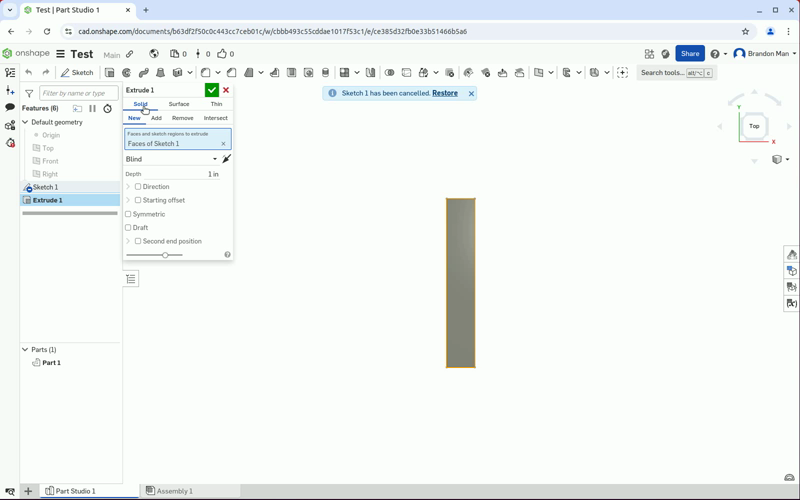
click(143, 106)
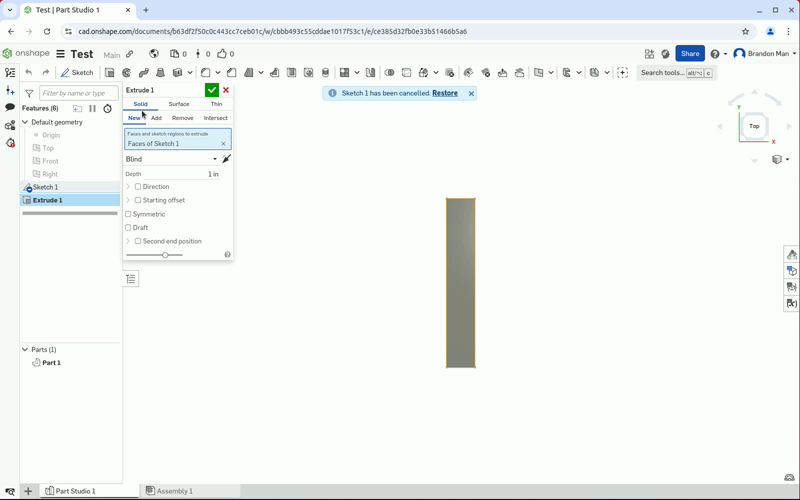
mouse_move(137, 120)
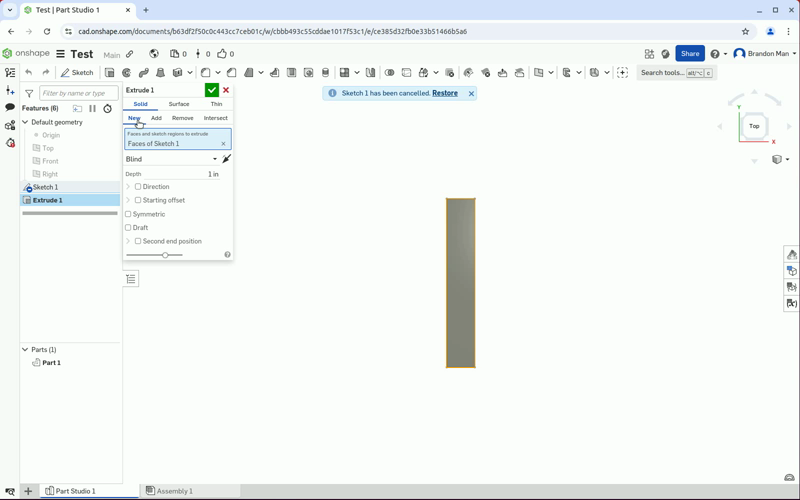
click(137, 120)
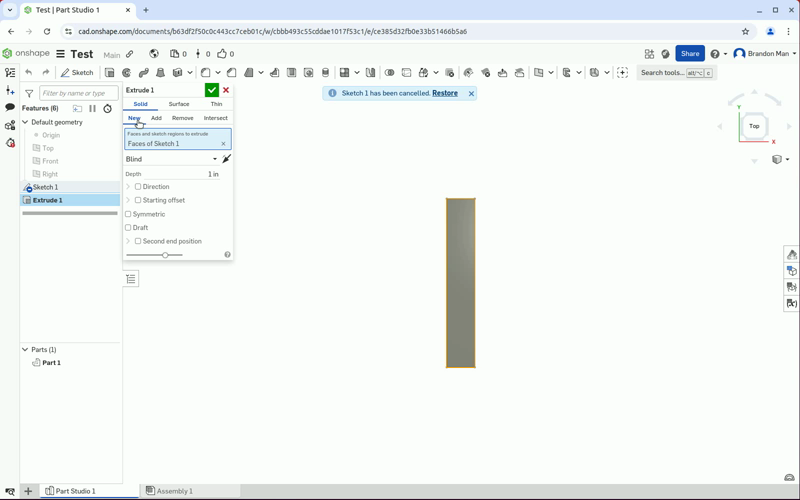
key(tab, 4)
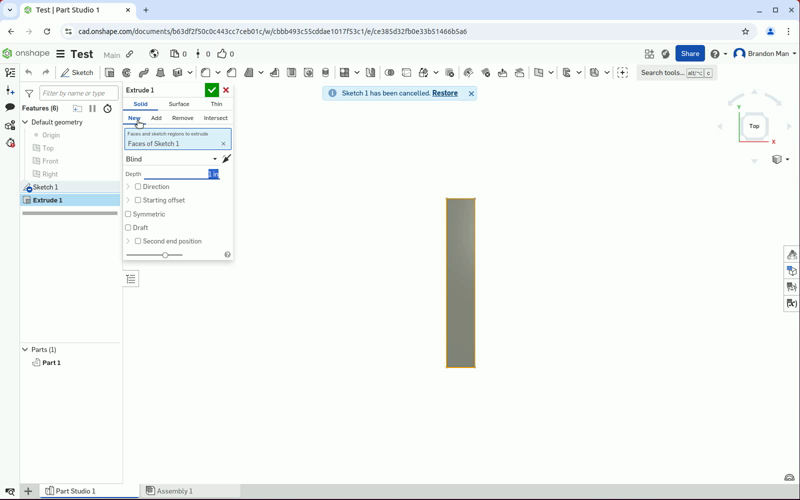
text(23.108)
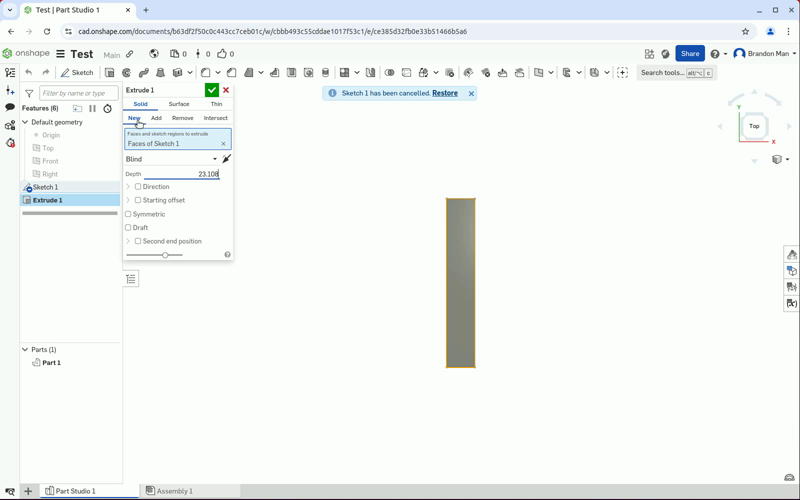
key(enter)
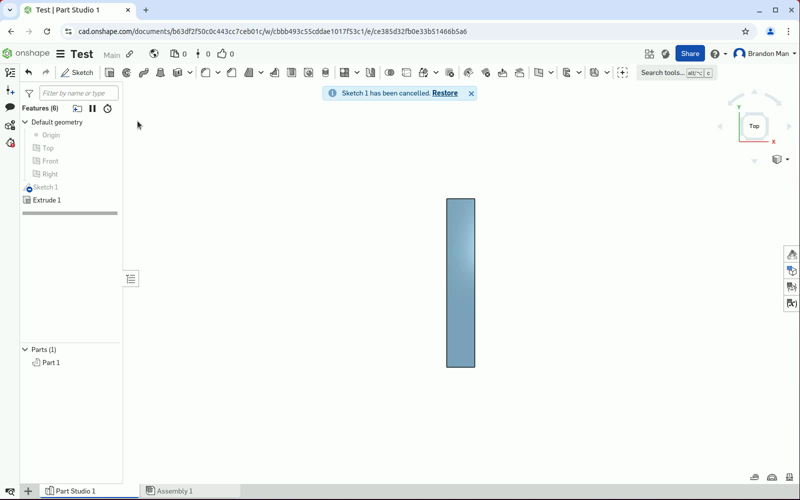
key(shift+h)
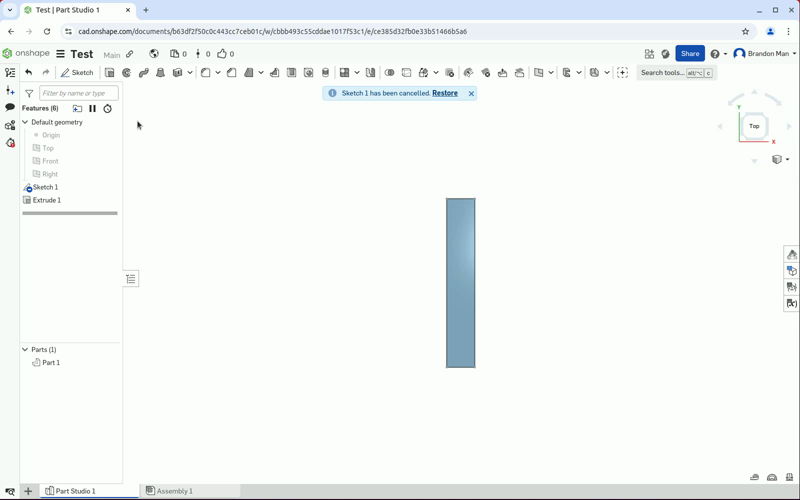
key(shift+h)
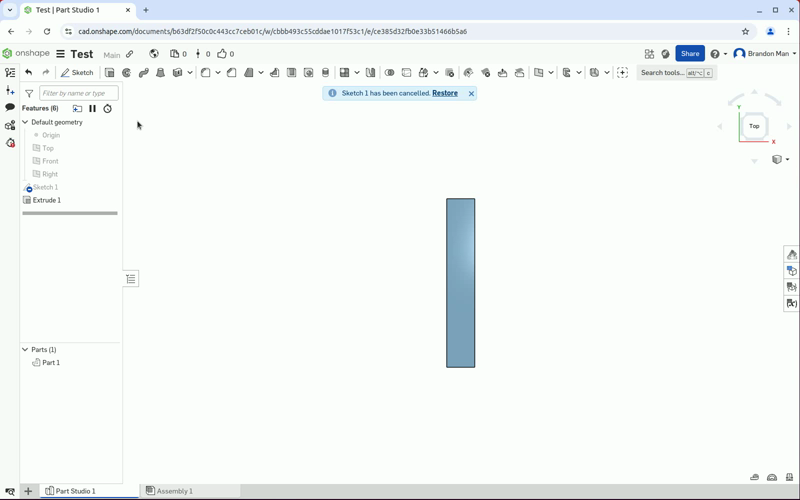
mouse_move(73, 189)
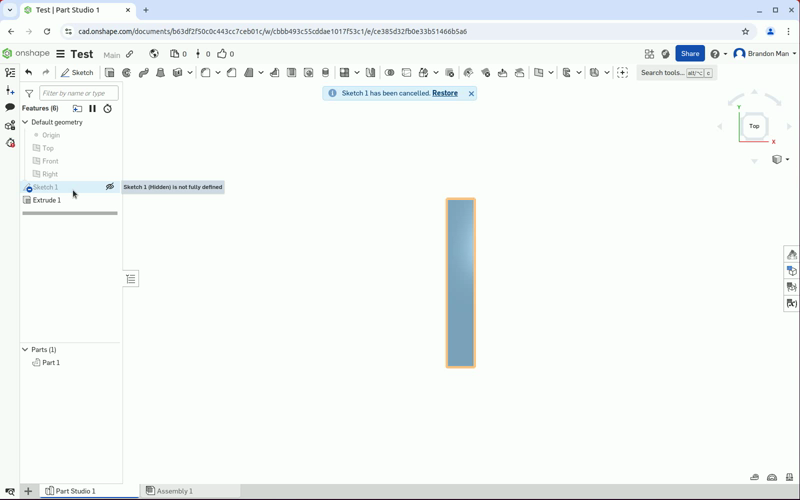
click(73, 189)
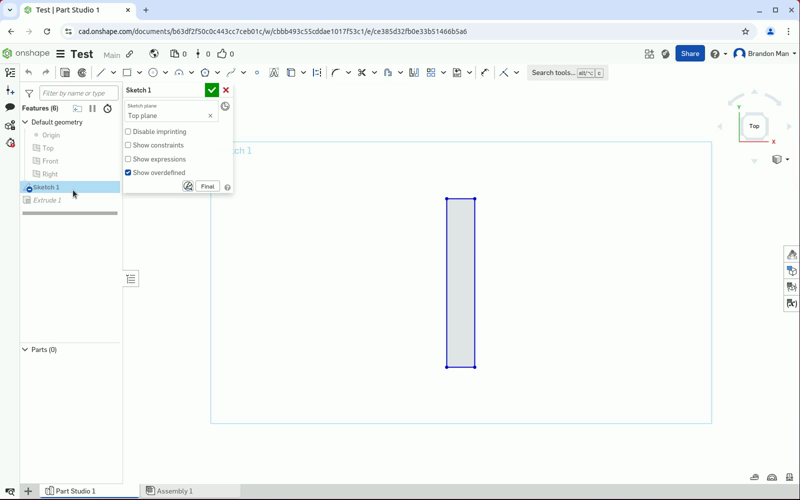
mouse_move(229, 92)
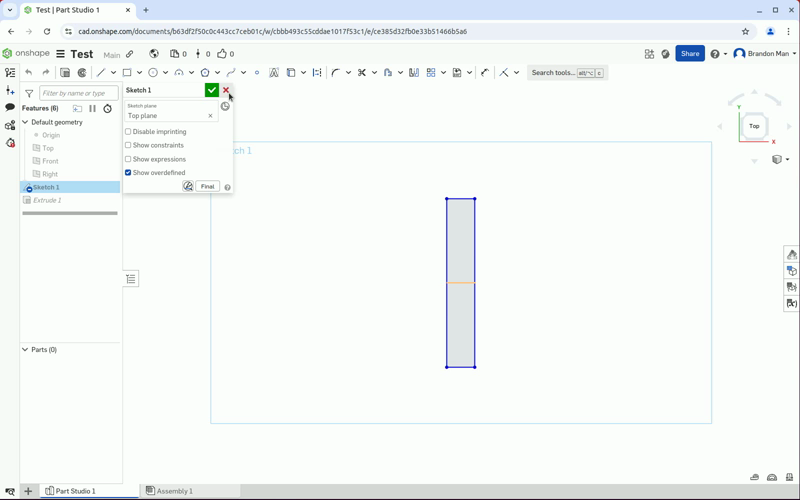
click(229, 92)
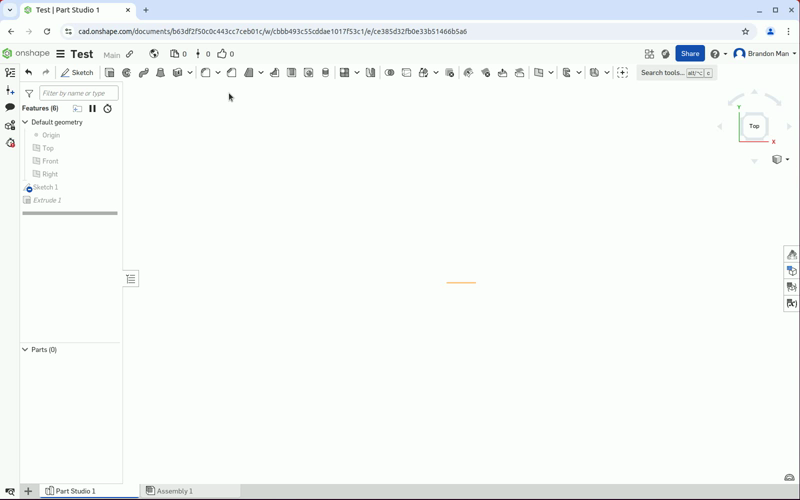
mouse_move(73, 352)
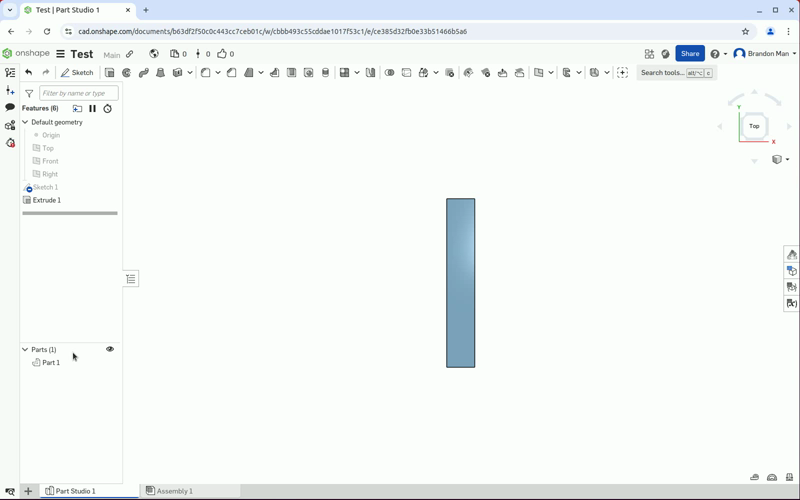
key(y)
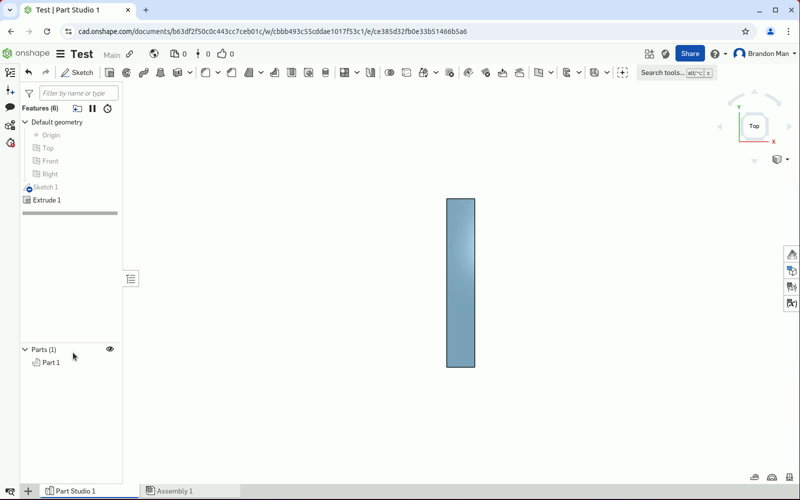
key(shift+p)
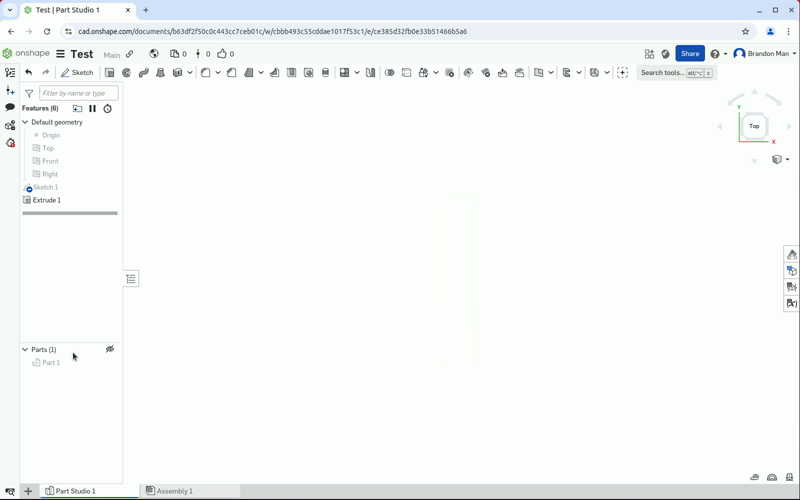
key(space)
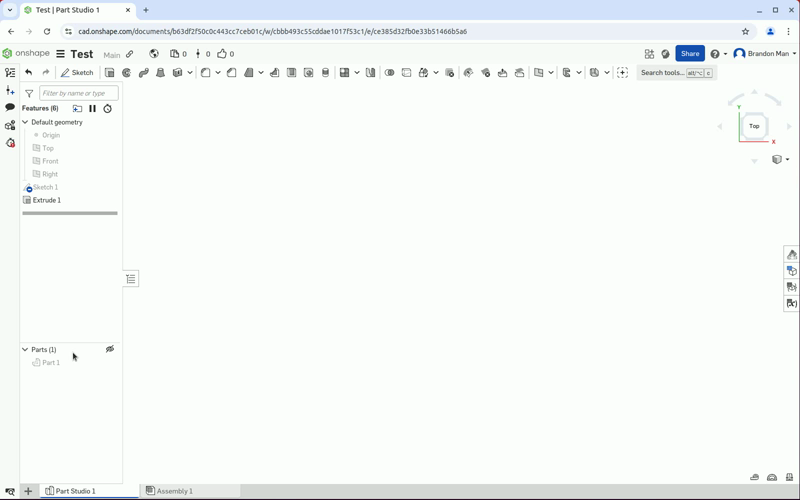
key_down(shift)
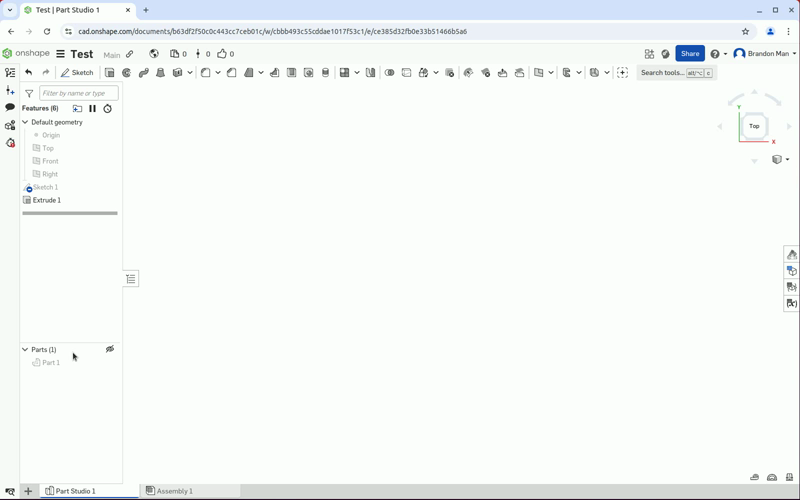
key(up)
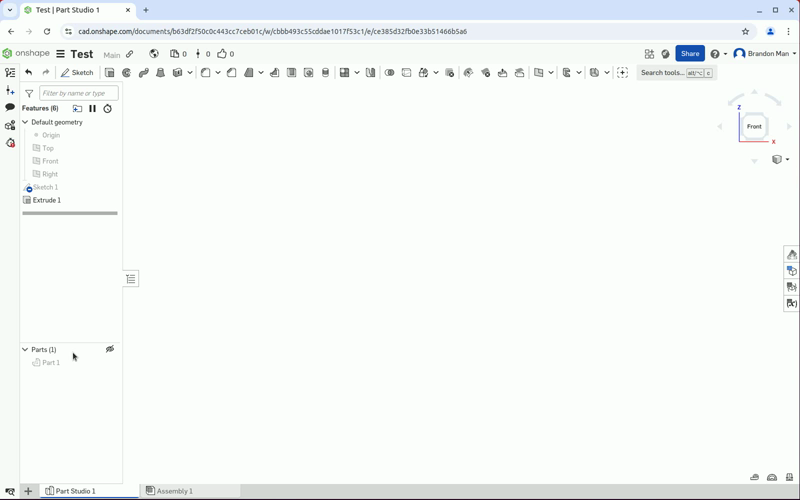
key_up(shift)
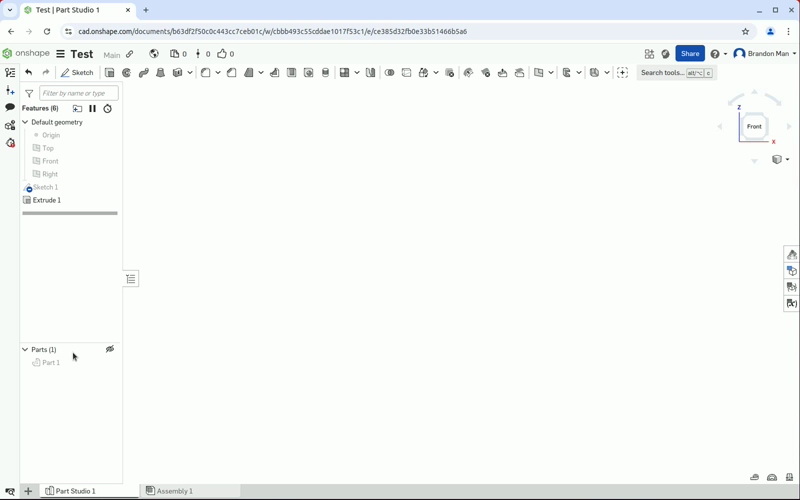
key(space)
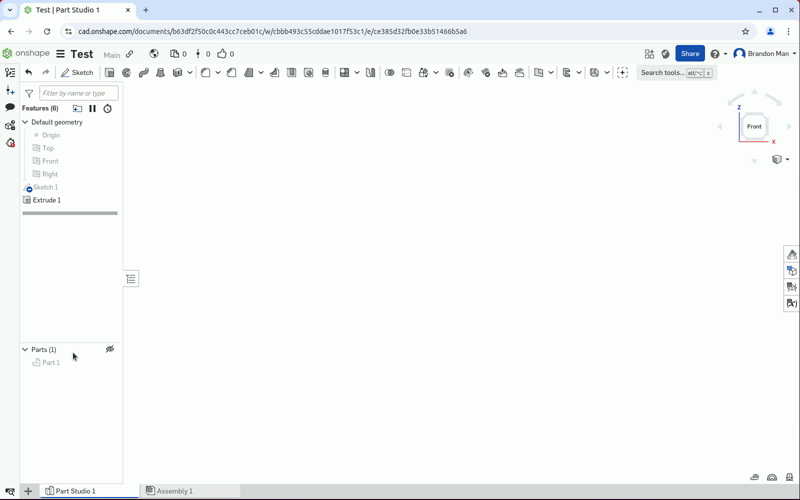
key_down(shift)
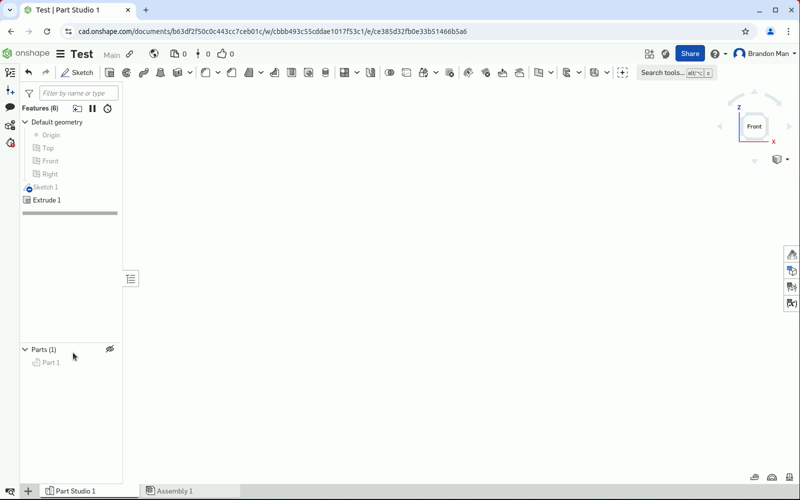
key(left)
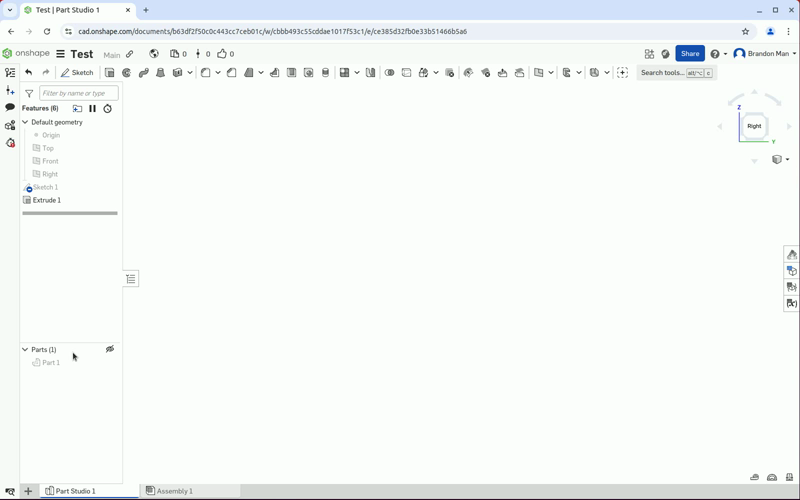
key_up(shift)
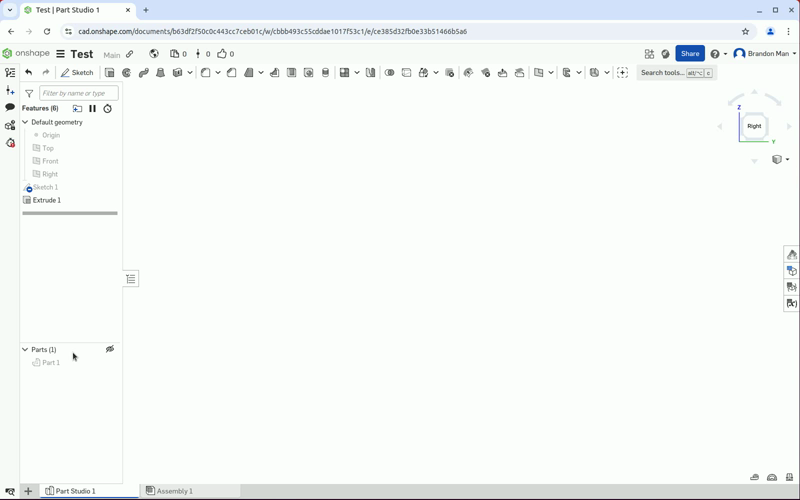
mouse_move(73, 352)
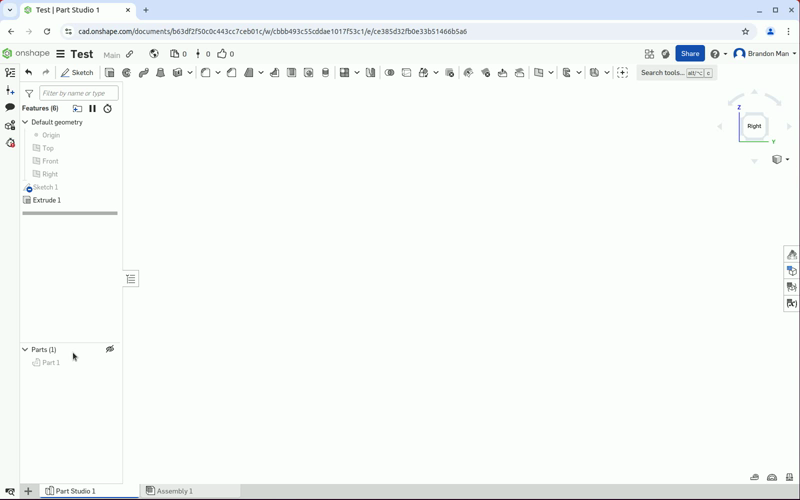
key(shift+y)
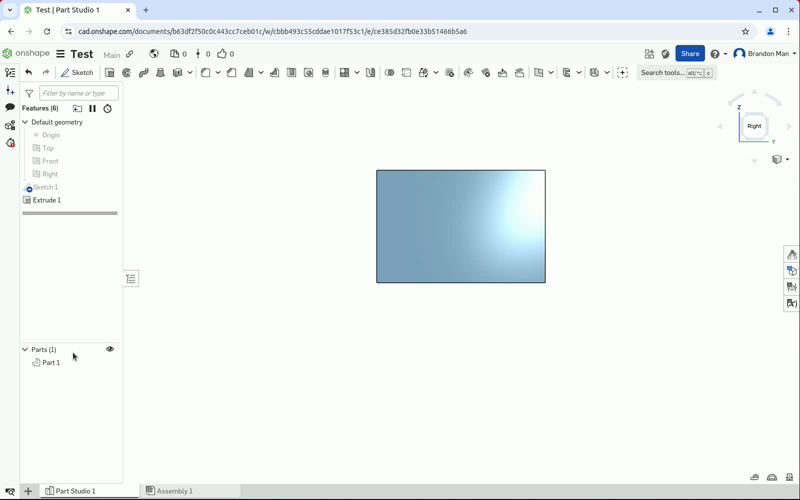
mouse_move(541, 75)
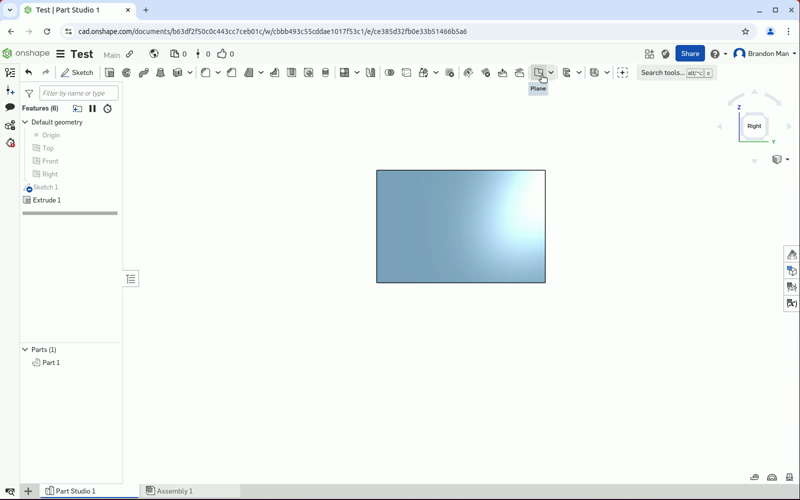
click(541, 75)
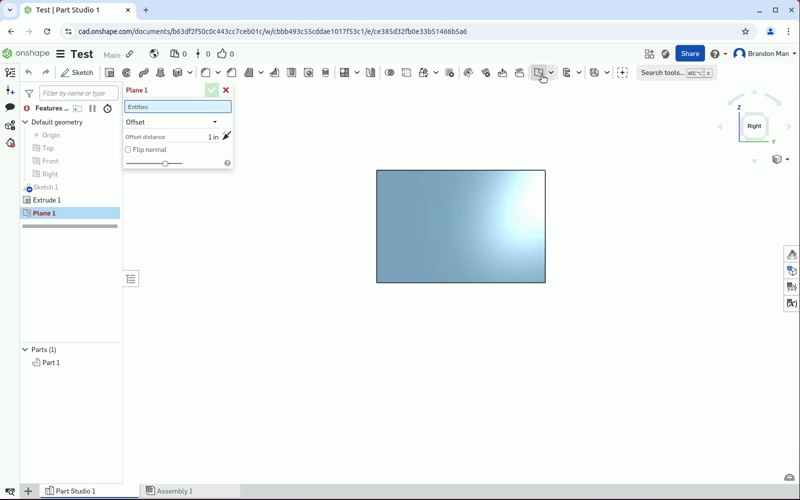
mouse_move(73, 176)
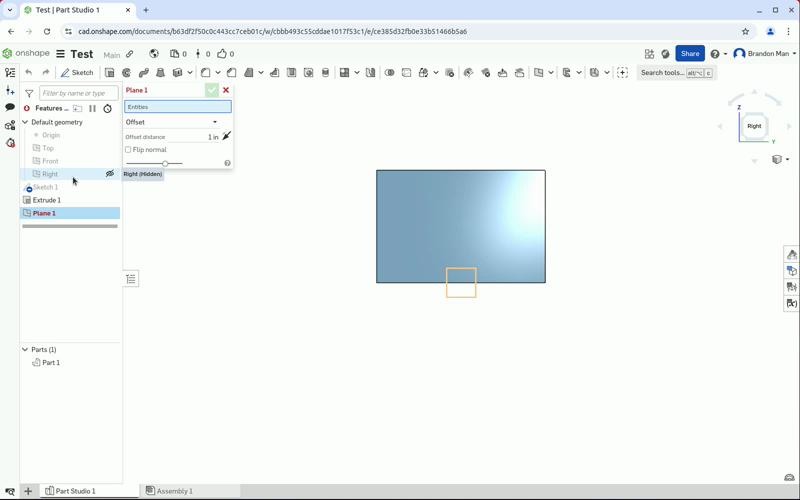
click(73, 176)
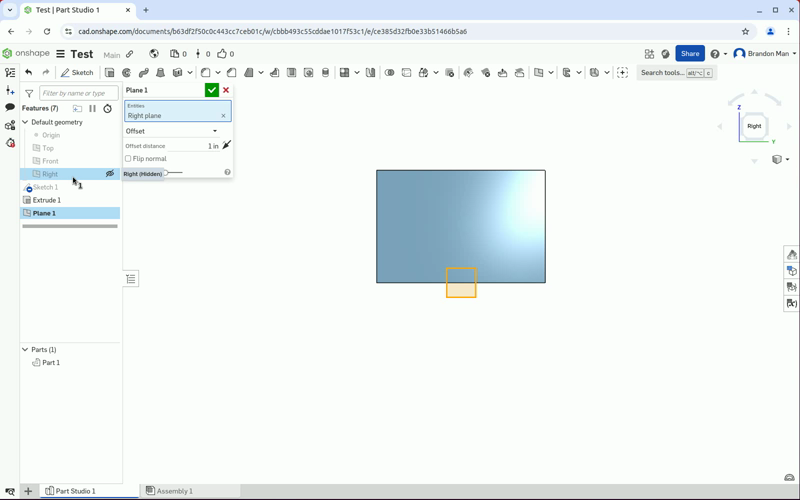
key(tab, 2)
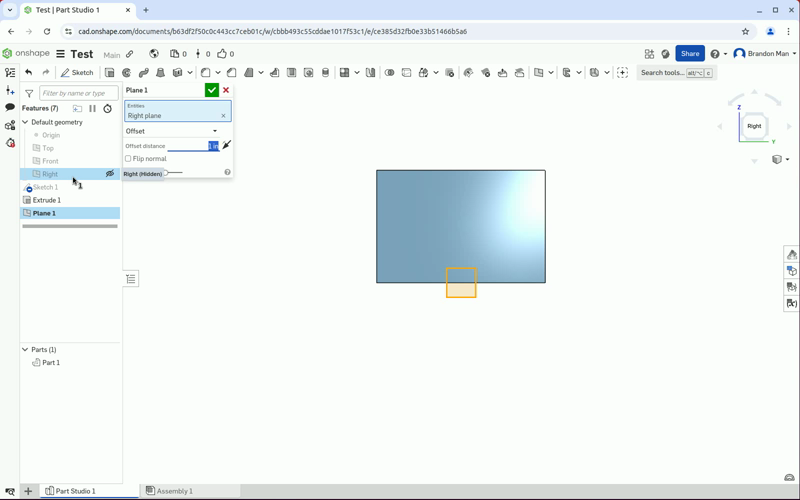
text(2.896)
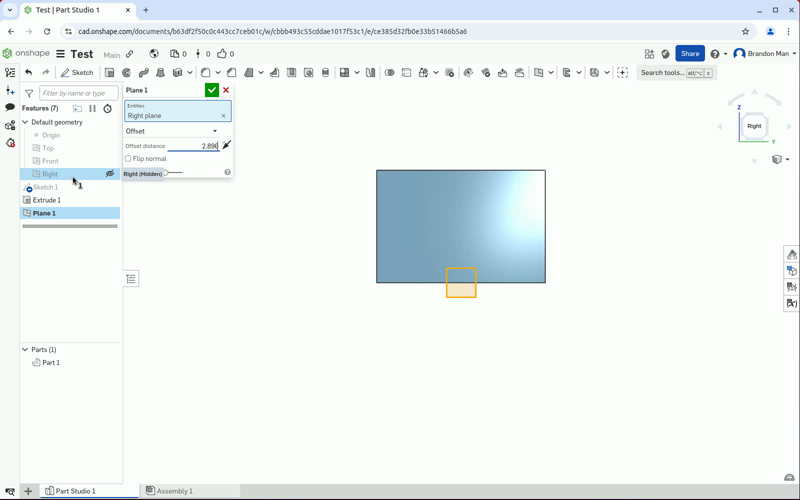
key(enter, 2)
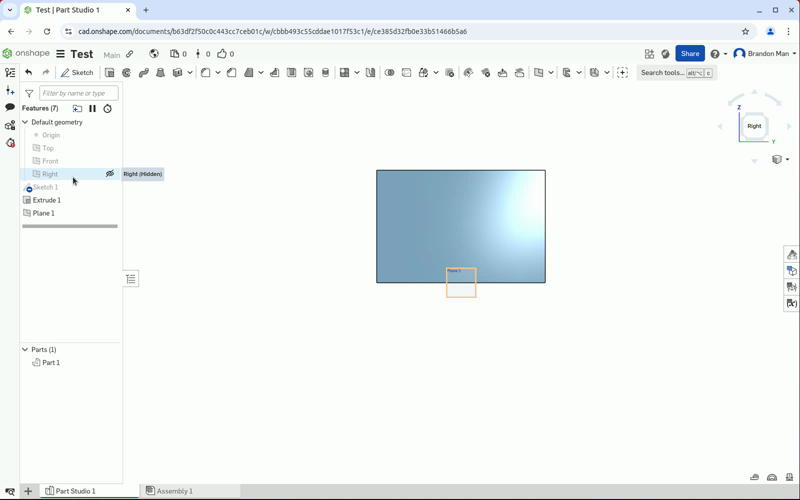
key(shift+s)
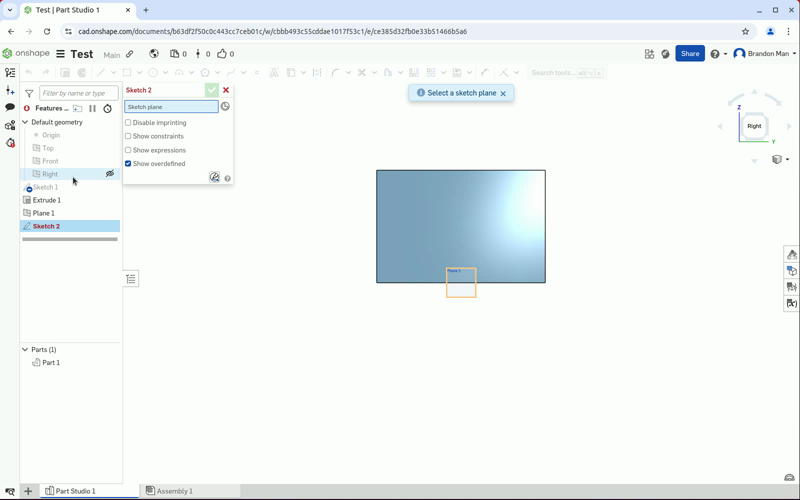
mouse_move(73, 215)
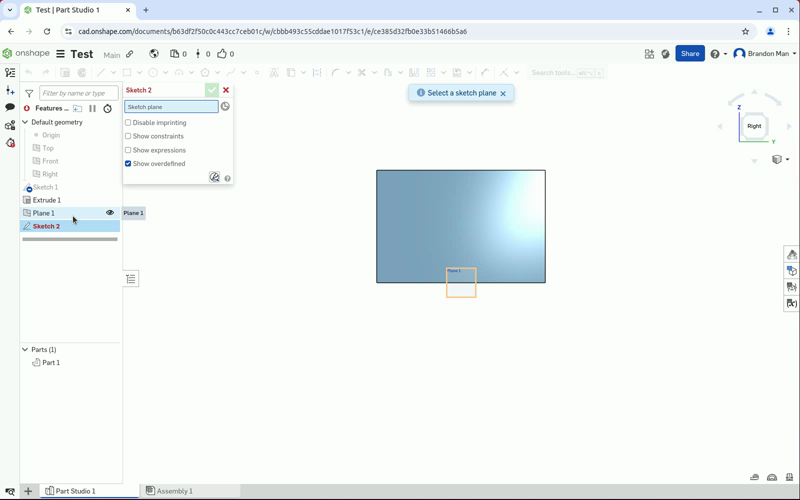
click(73, 215)
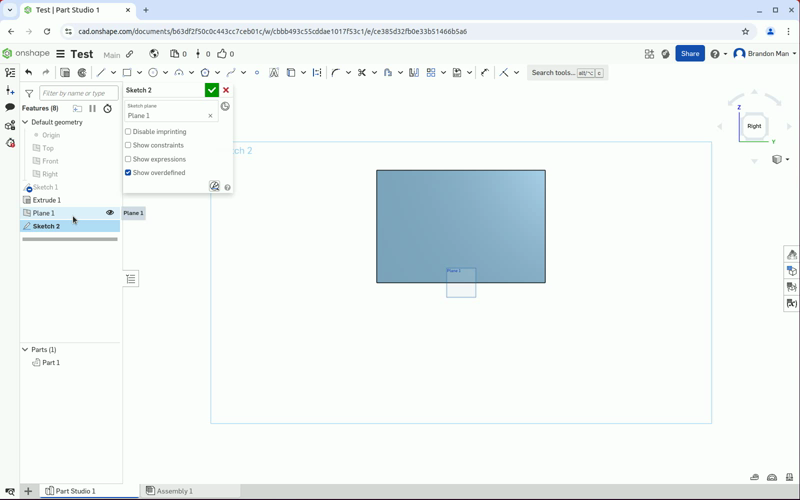
mouse_move(73, 352)
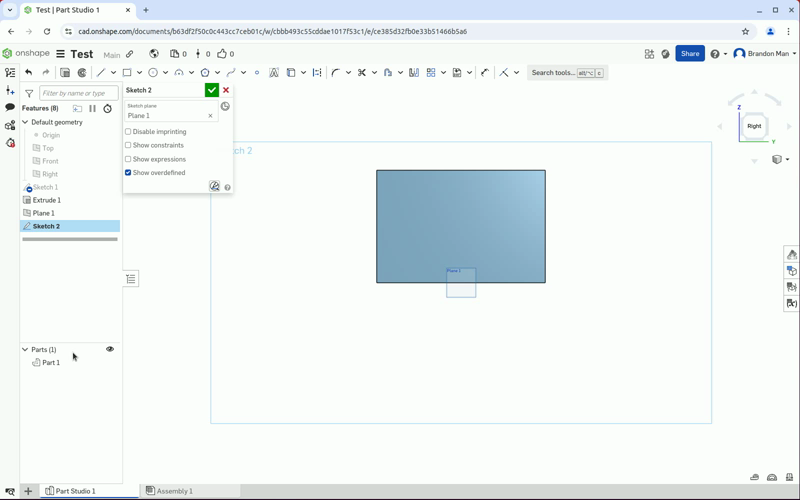
key(y)
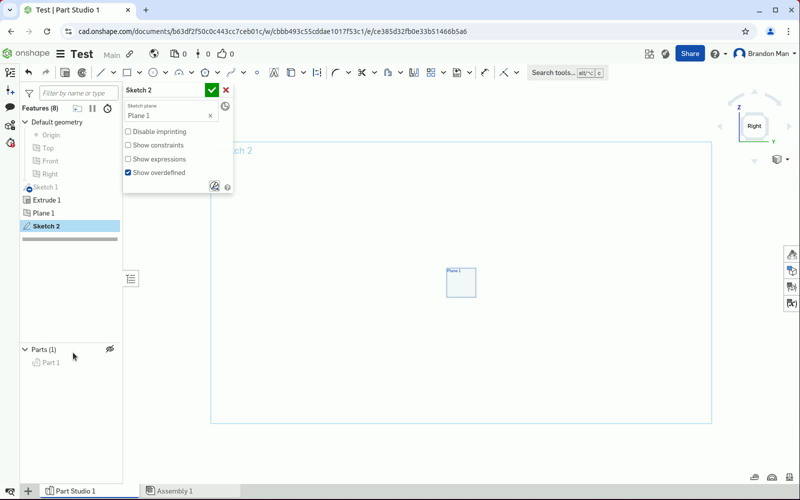
key(c)
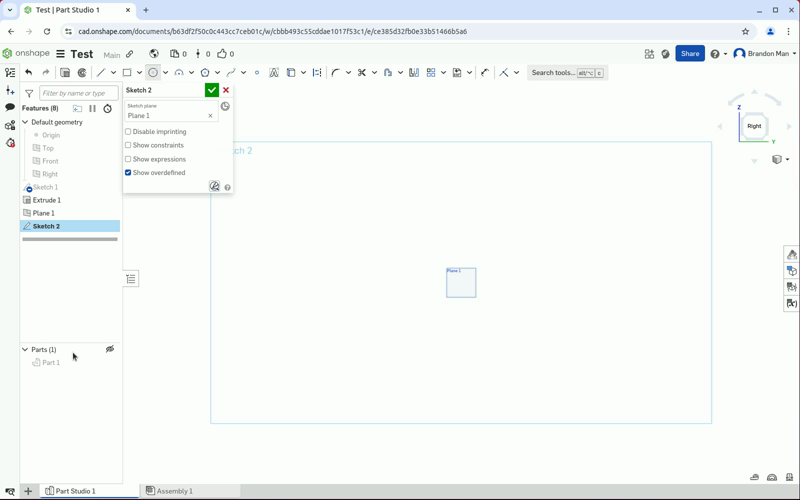
key_down(shift)
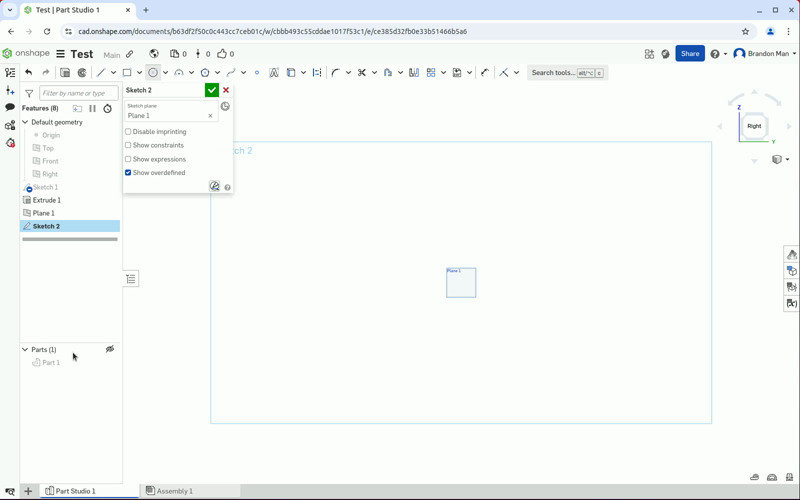
mouse_move(461, 215)
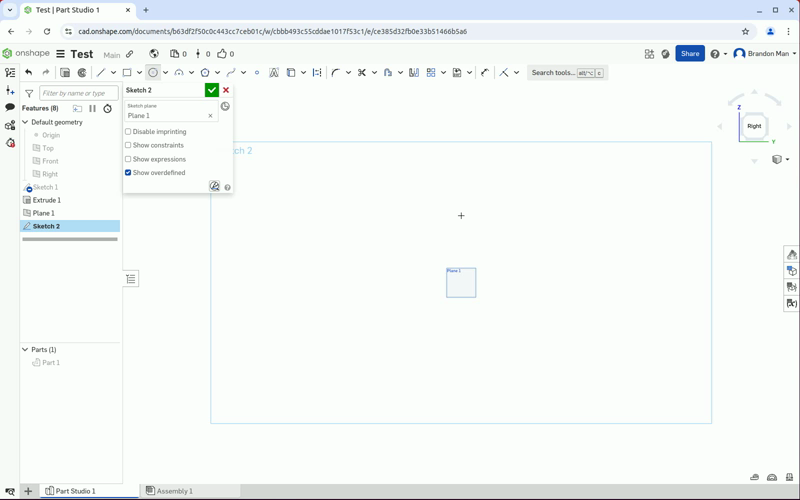
click(461, 215)
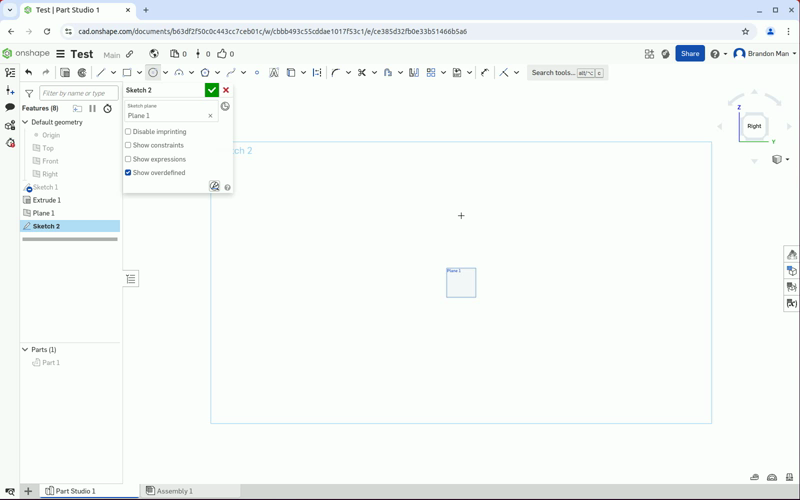
key_up(shift)
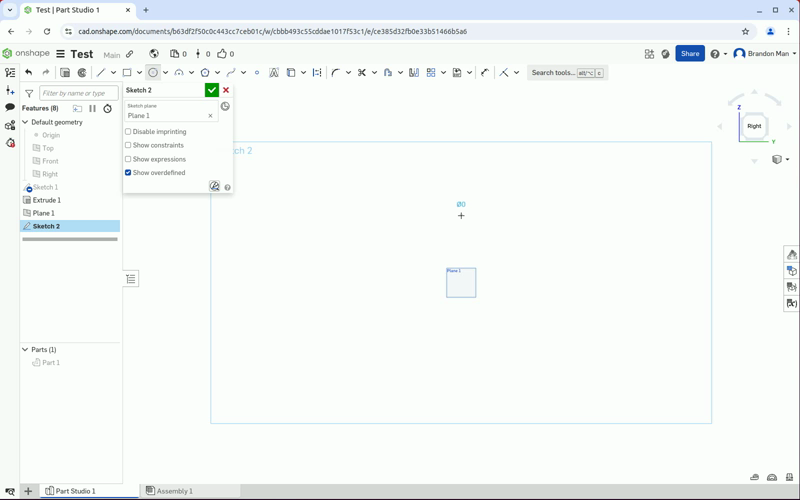
mouse_move(468, 215)
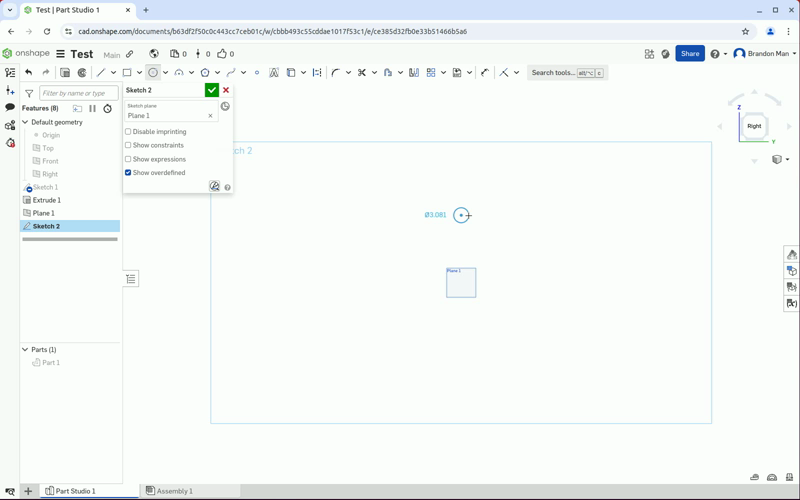
click(468, 215)
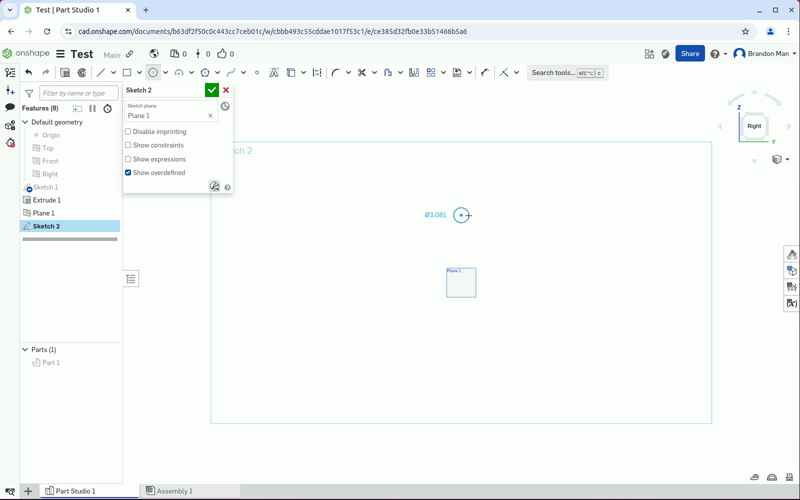
key(esc)
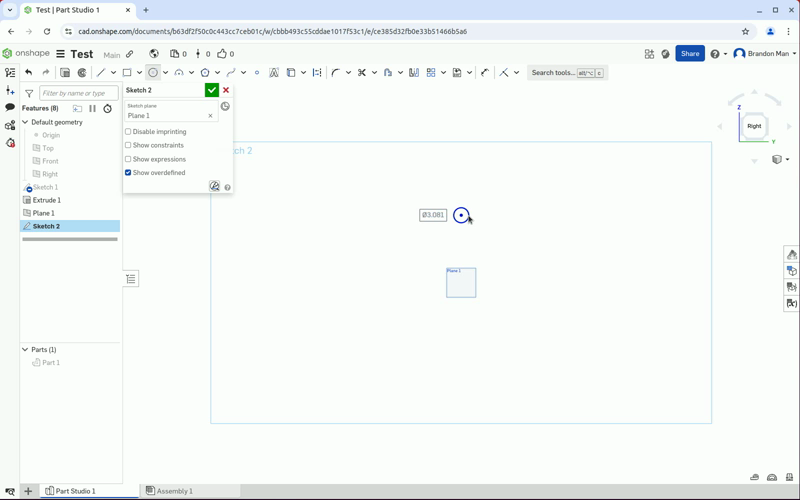
mouse_move(459, 217)
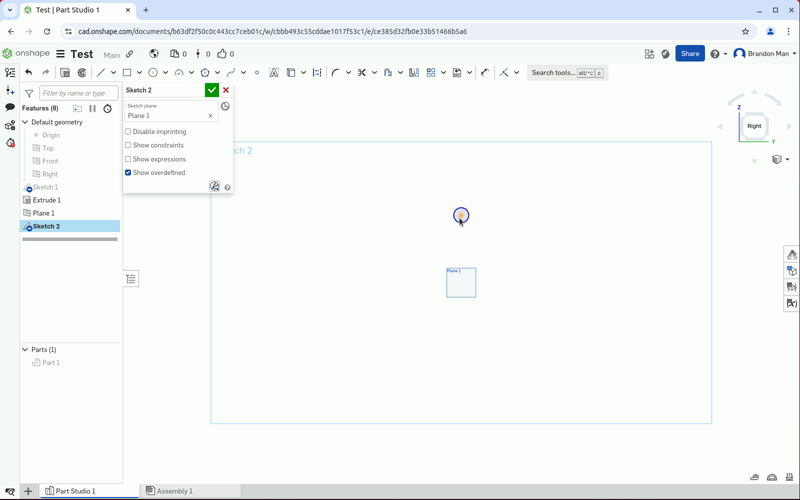
scroll(6)
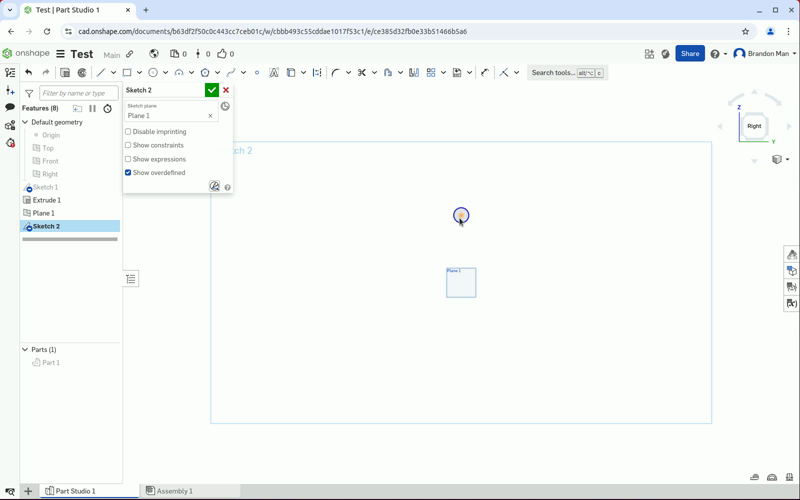
scroll(6)
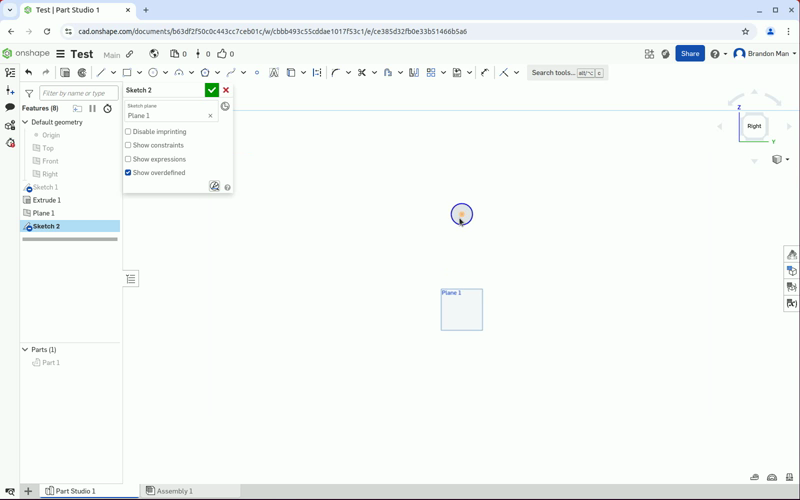
scroll(6)
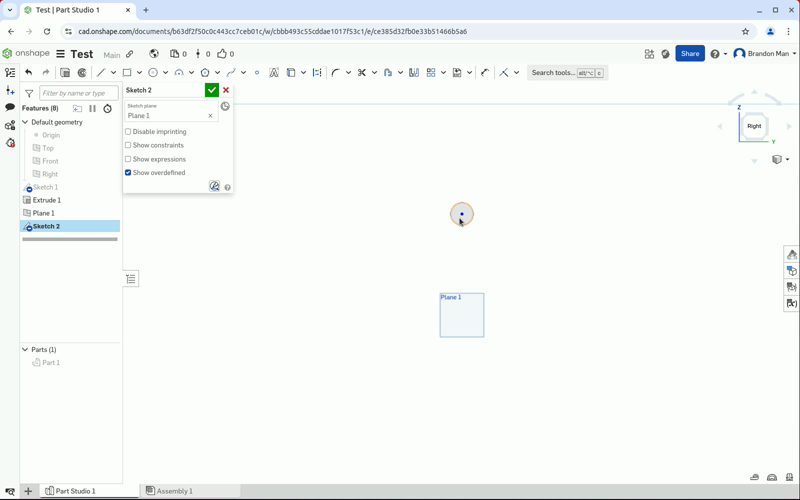
scroll(6)
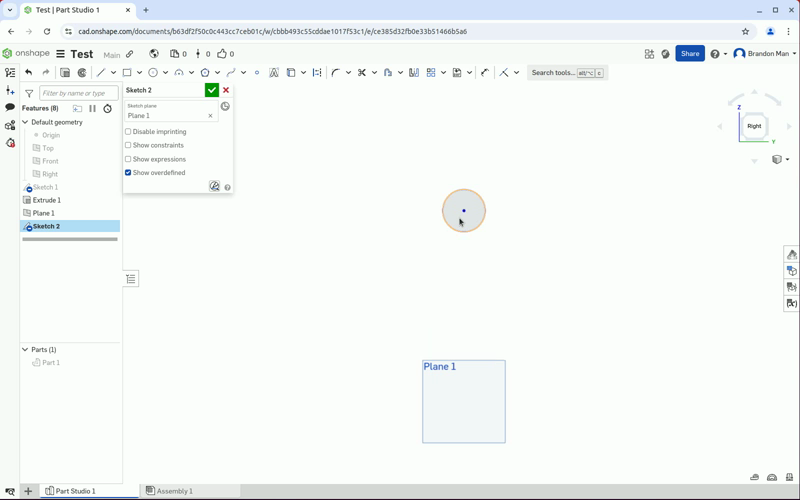
scroll(6)
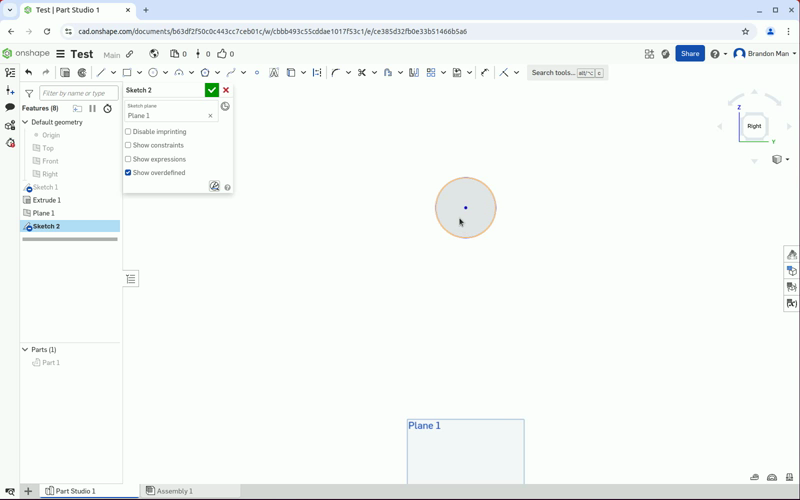
scroll(6)
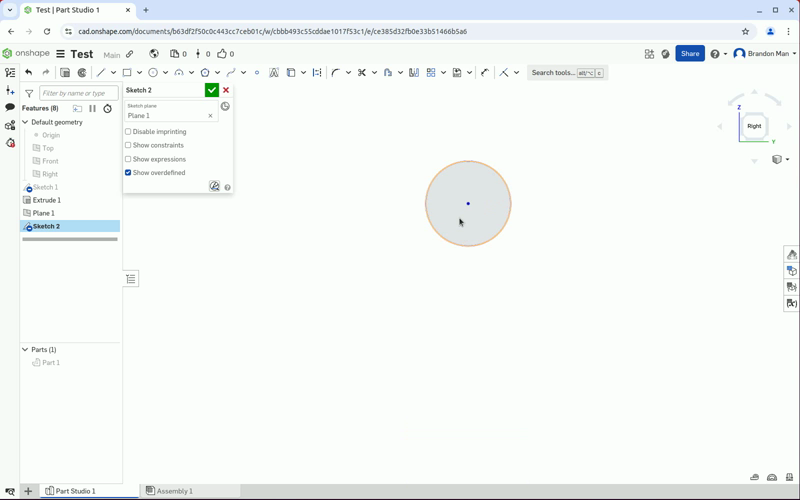
scroll(6)
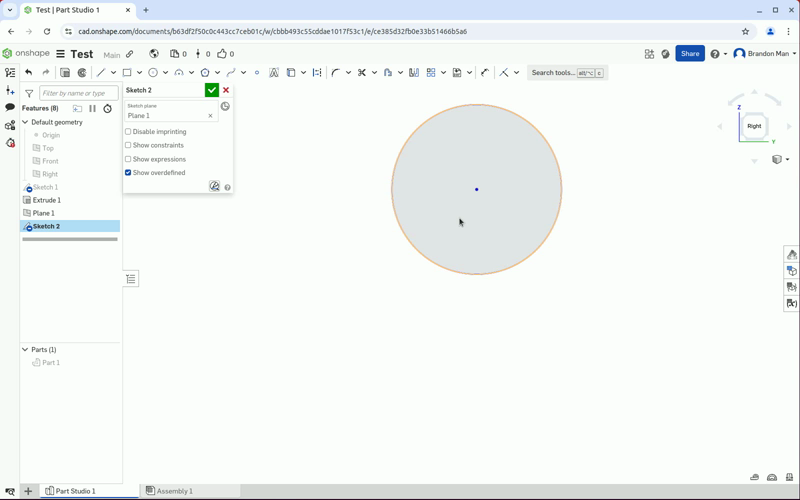
click(459, 217)
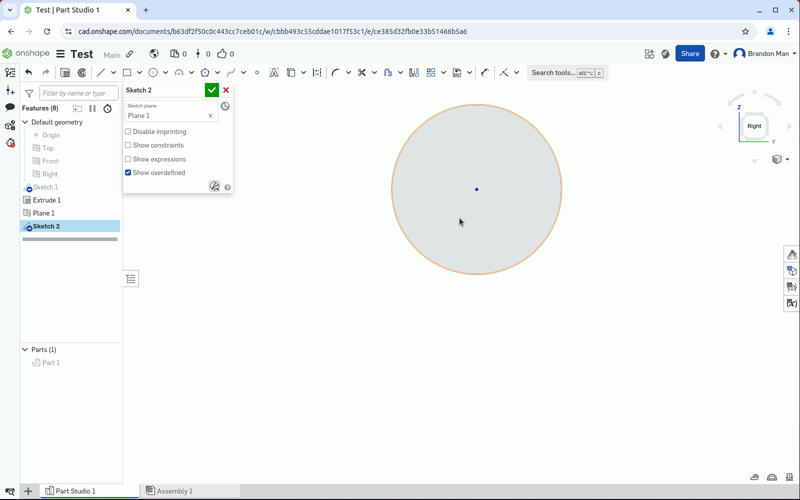
scroll(-6)
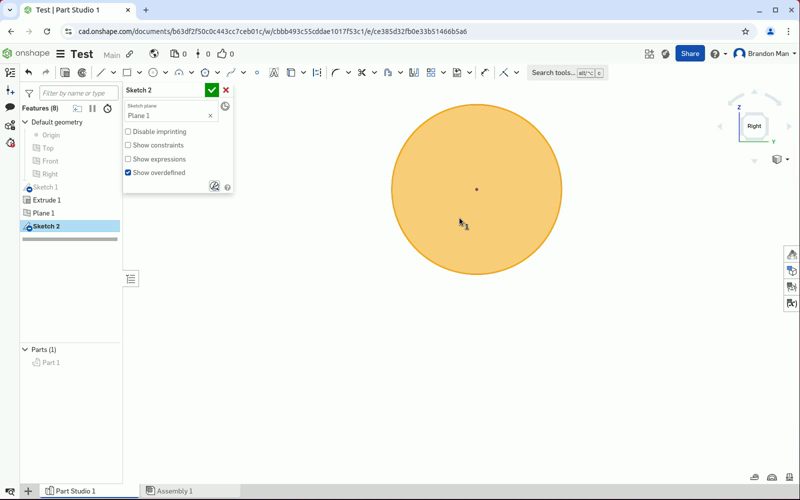
scroll(-6)
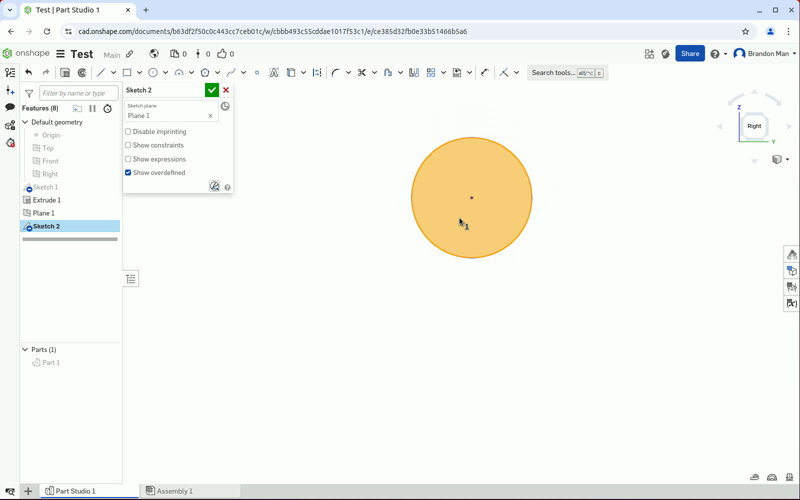
scroll(-6)
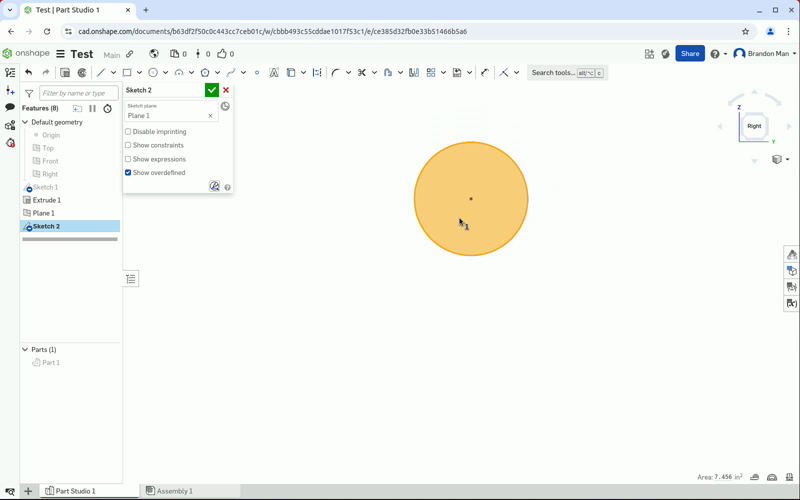
scroll(-6)
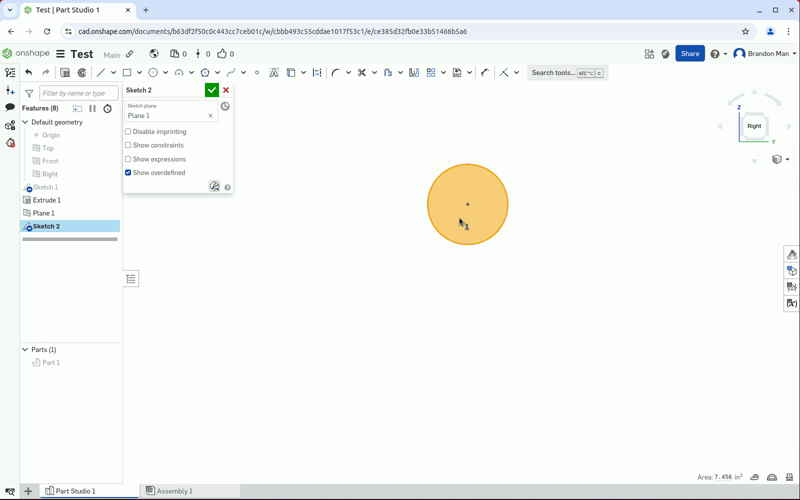
scroll(-6)
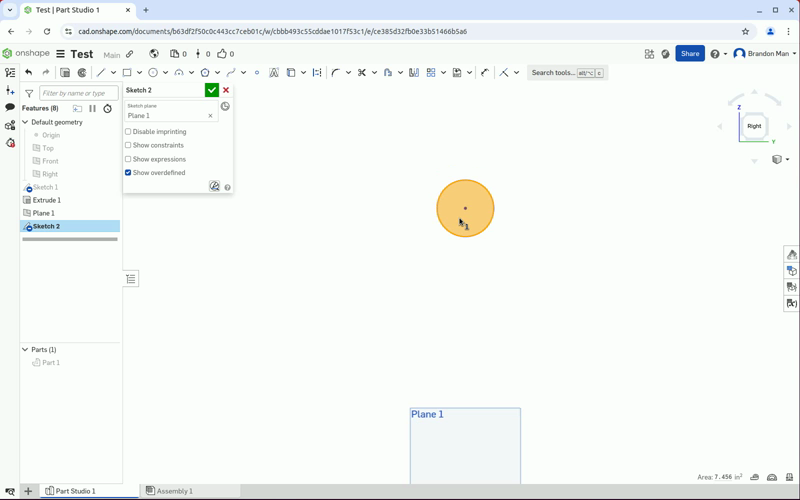
scroll(-6)
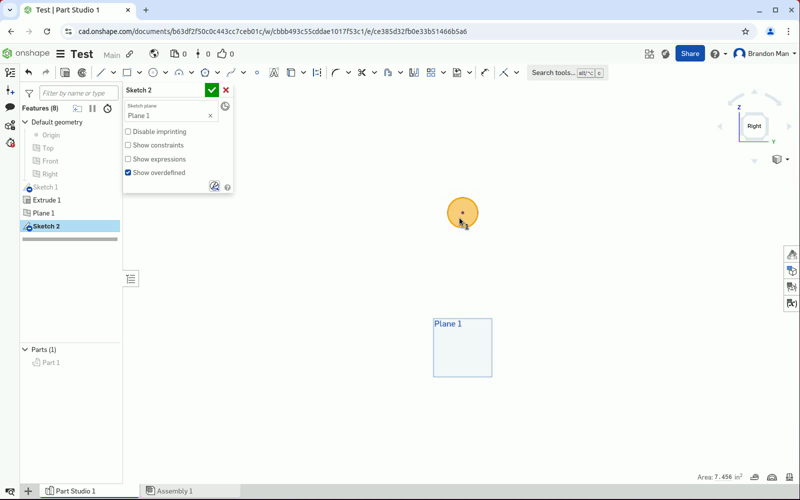
scroll(-6)
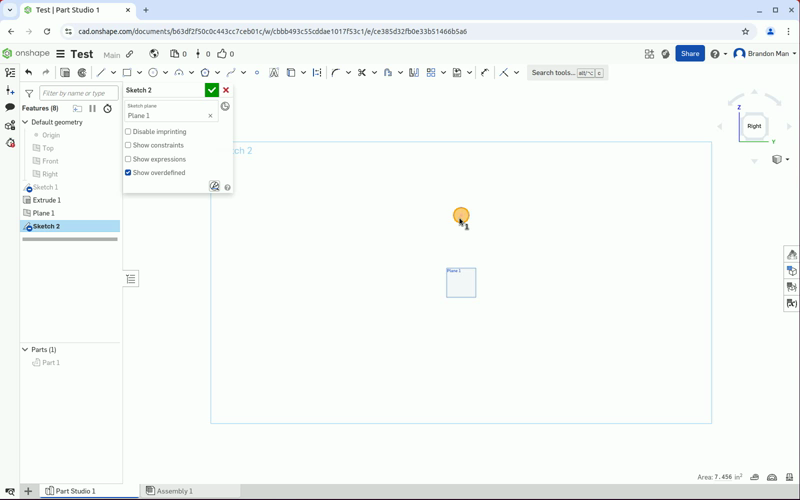
mouse_move(73, 352)
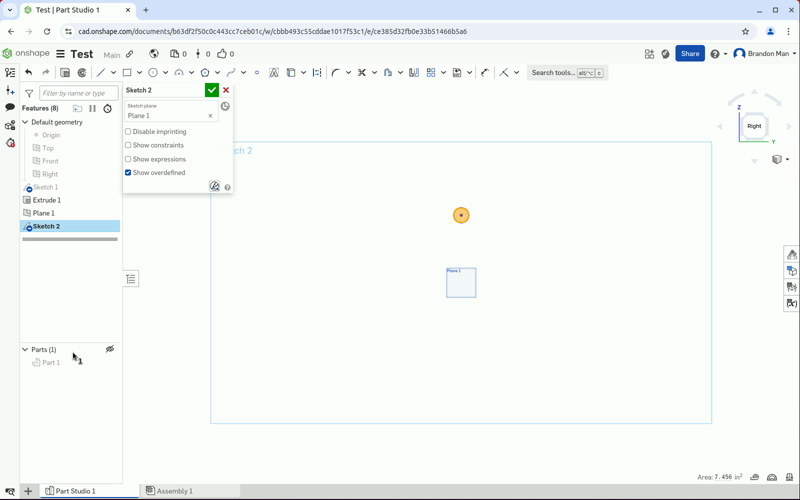
key(shift+y)
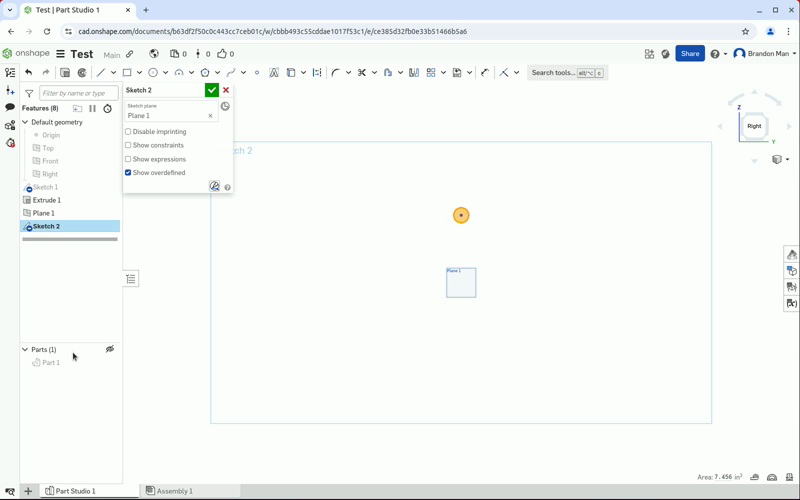
key(shift+e)
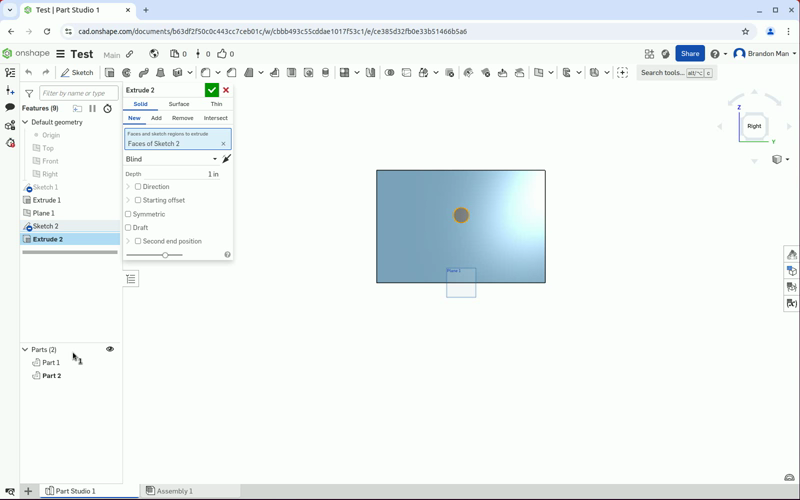
mouse_move(143, 106)
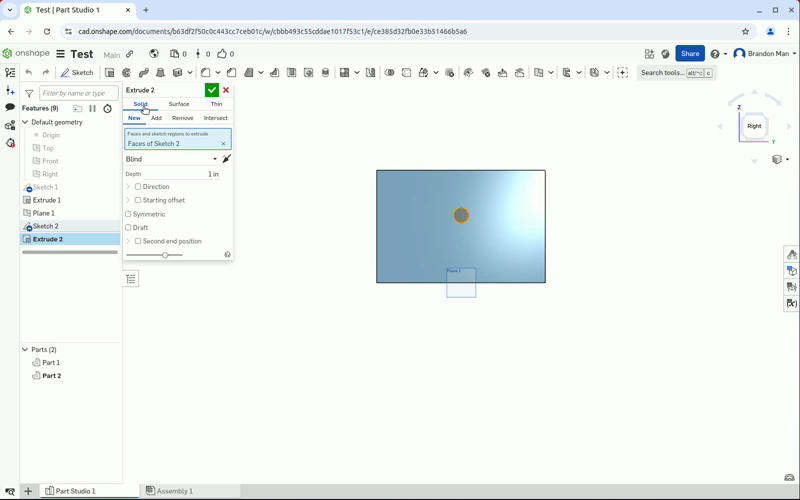
click(143, 106)
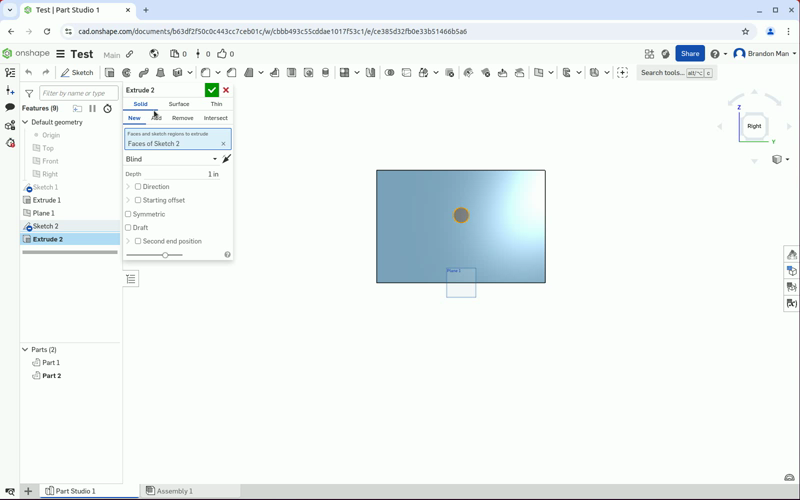
mouse_move(186, 120)
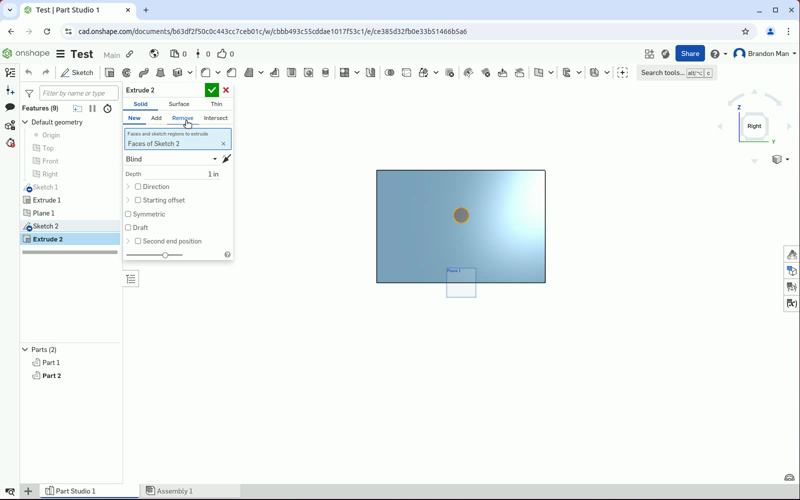
click(186, 120)
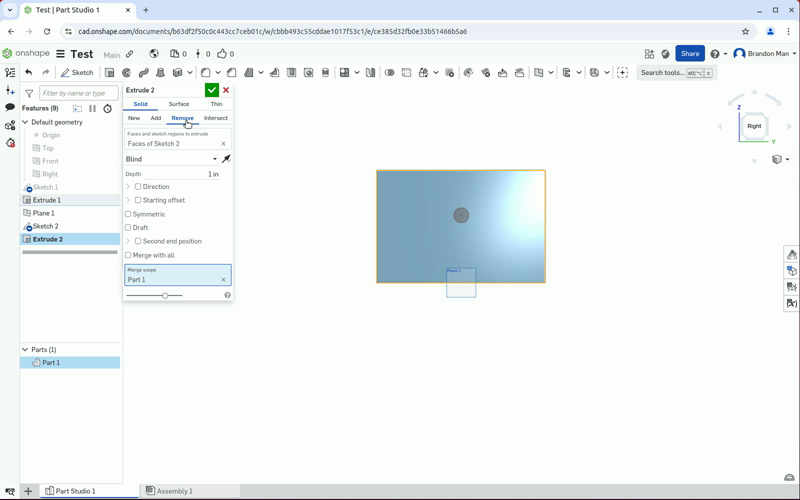
key(tab, 4)
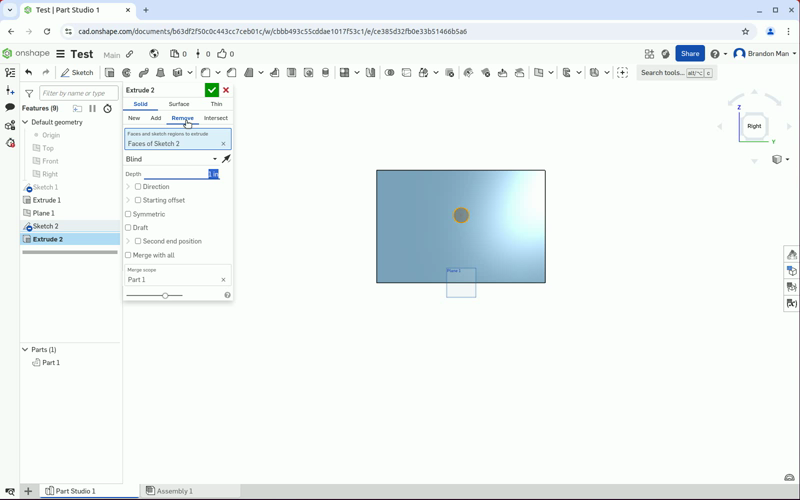
text(23.108)
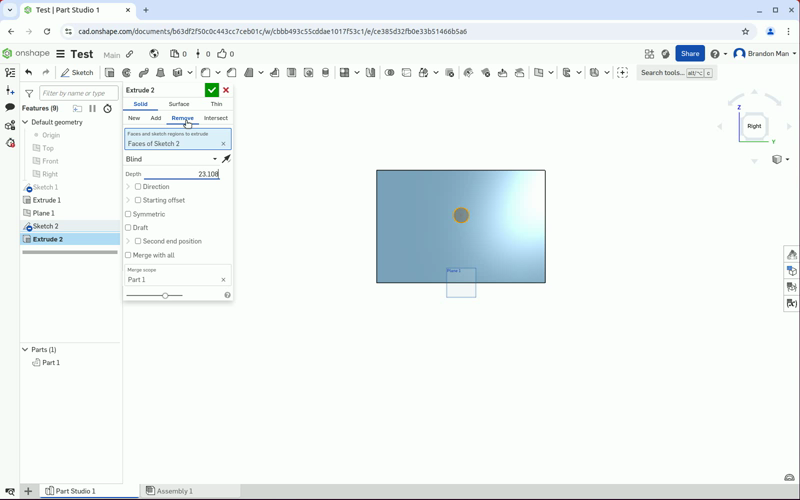
key(tab, 6)
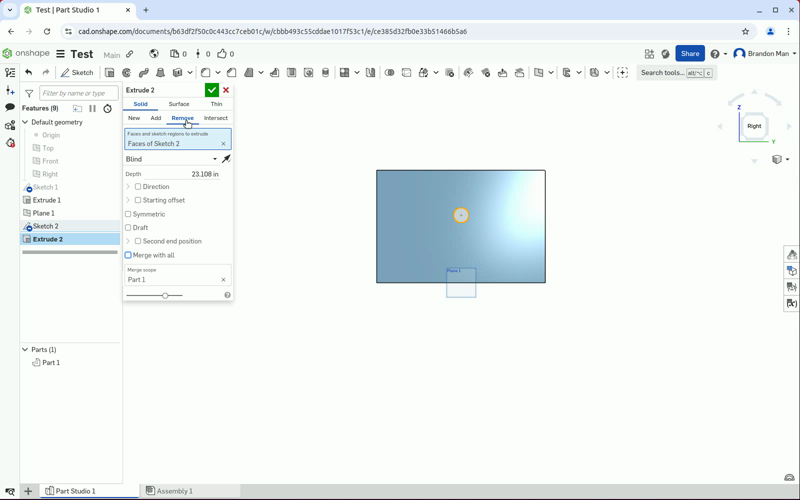
key(space)
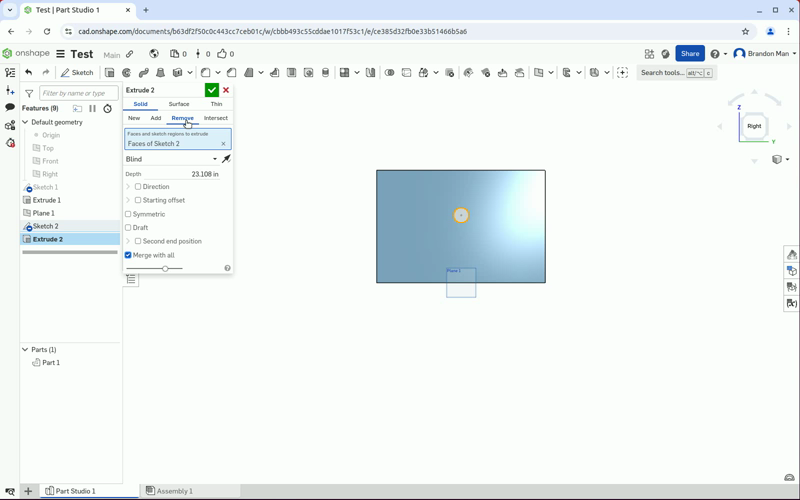
key(enter)
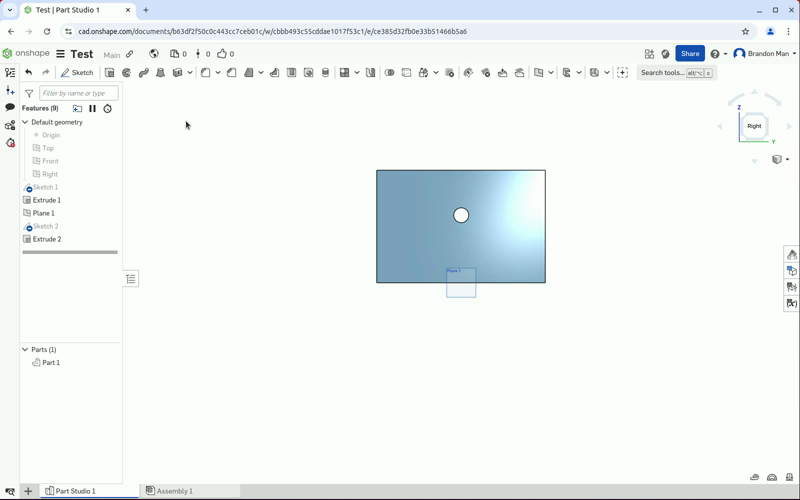
key(shift+h)
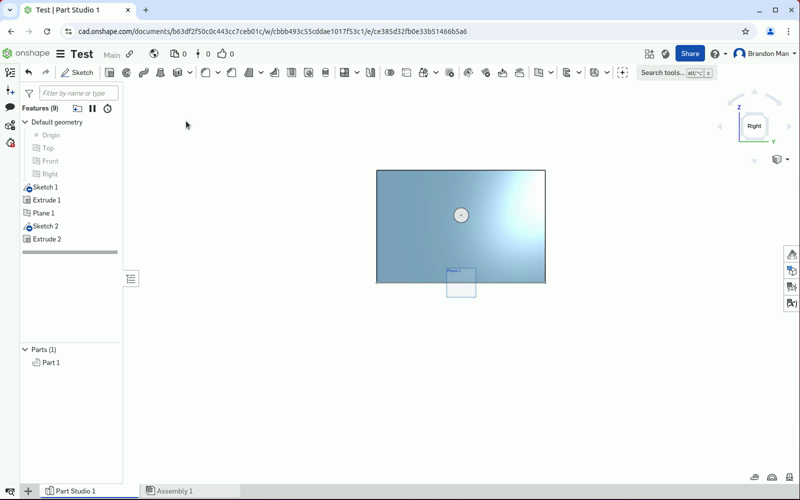
key(shift+h)
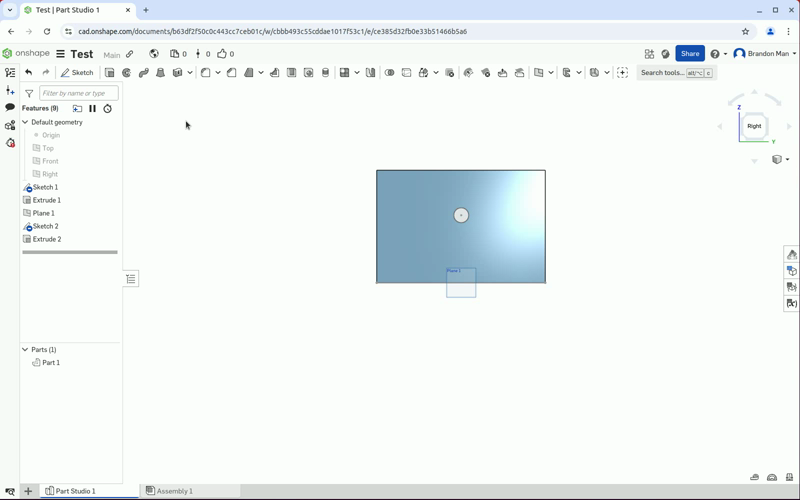
key(shift+7)
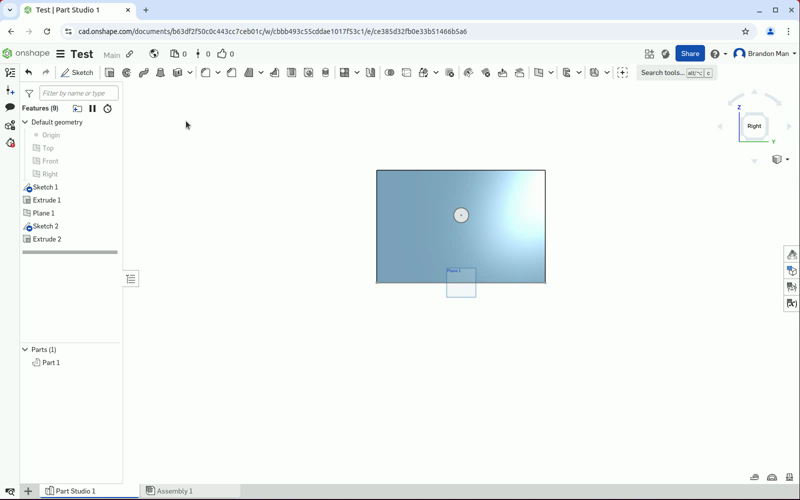
key(right, 2)
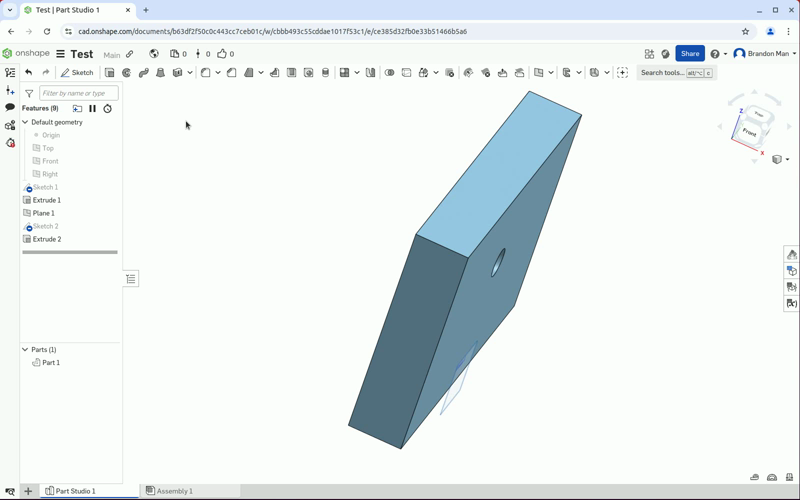
key(down, 2)
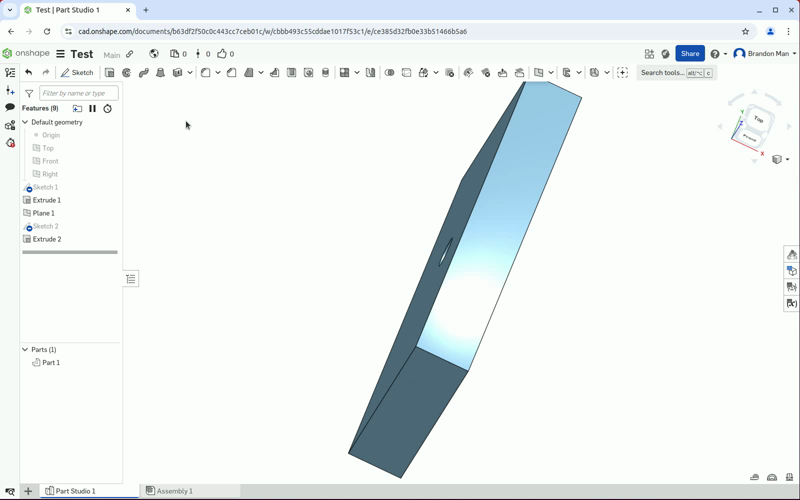
key(up, 2)
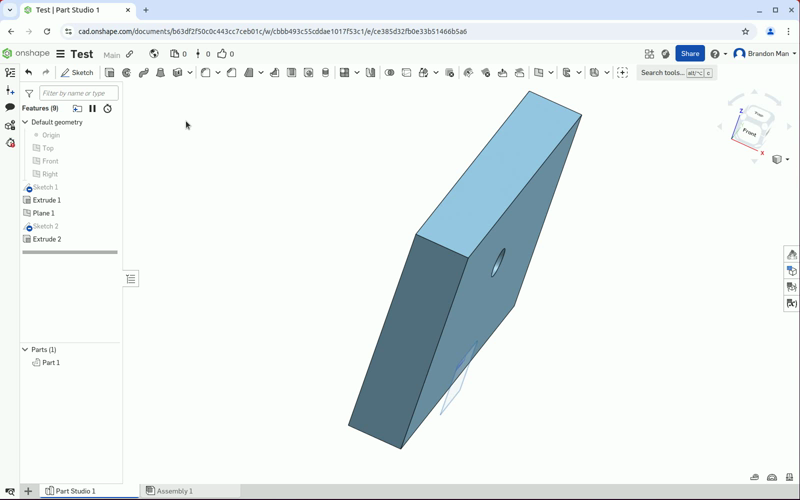
key(left, 2)
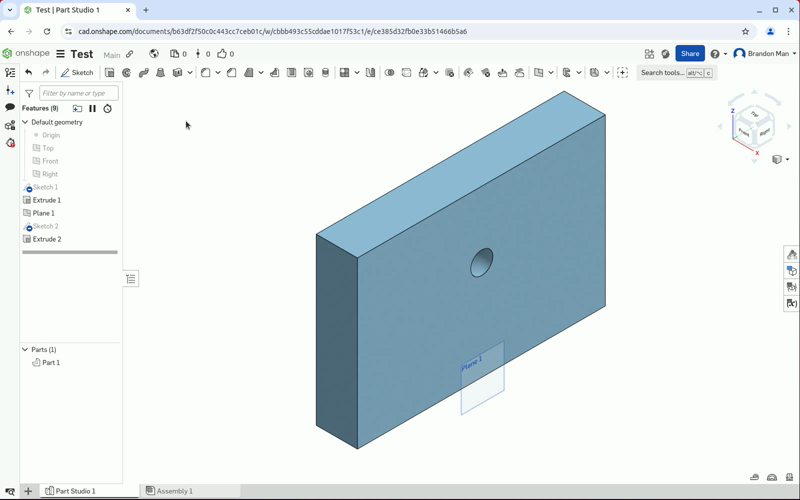
mouse_move(73, 189)
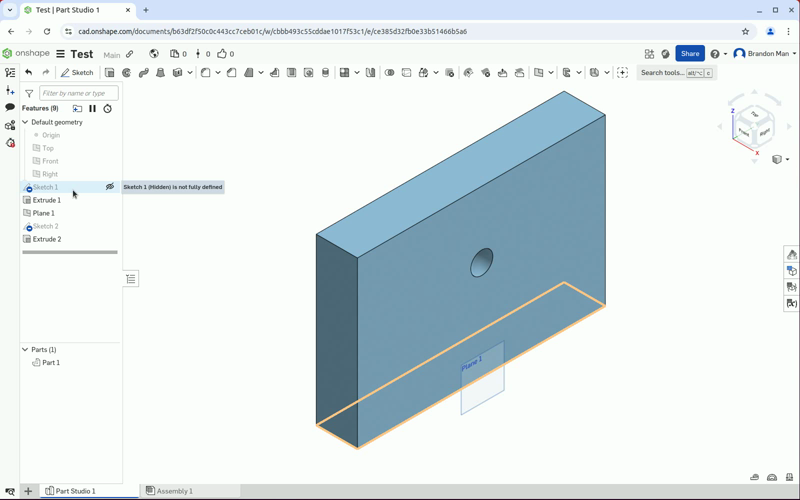
click(73, 189)